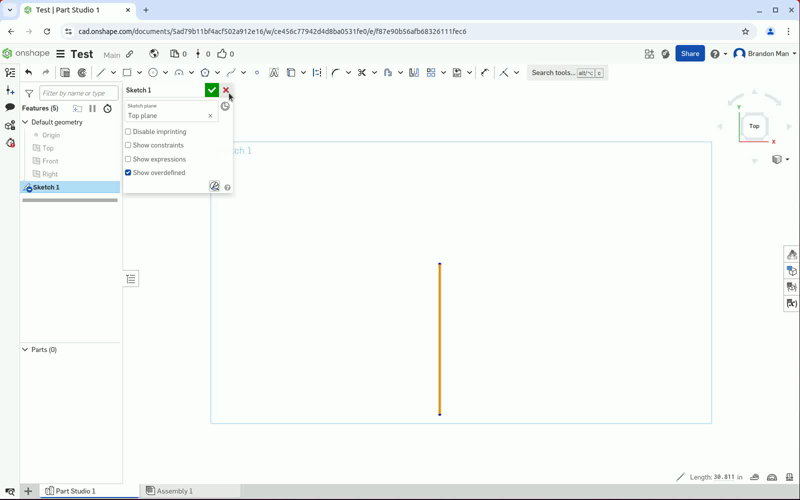
key(shift+h)
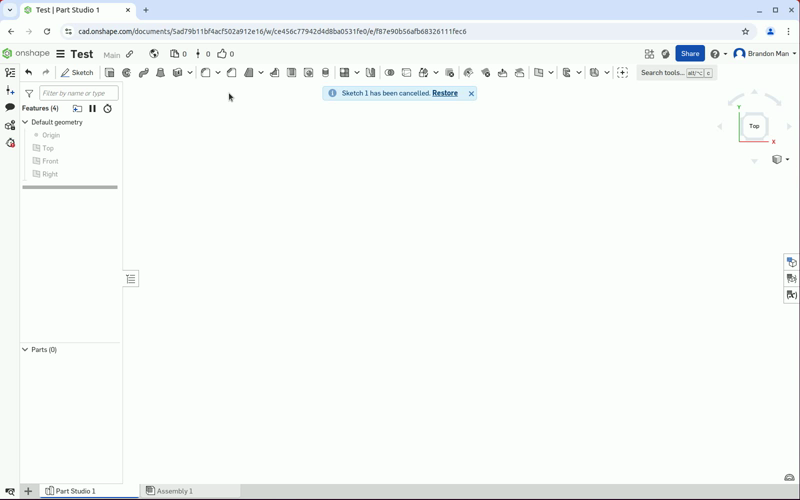
mouse_move(73, 352)
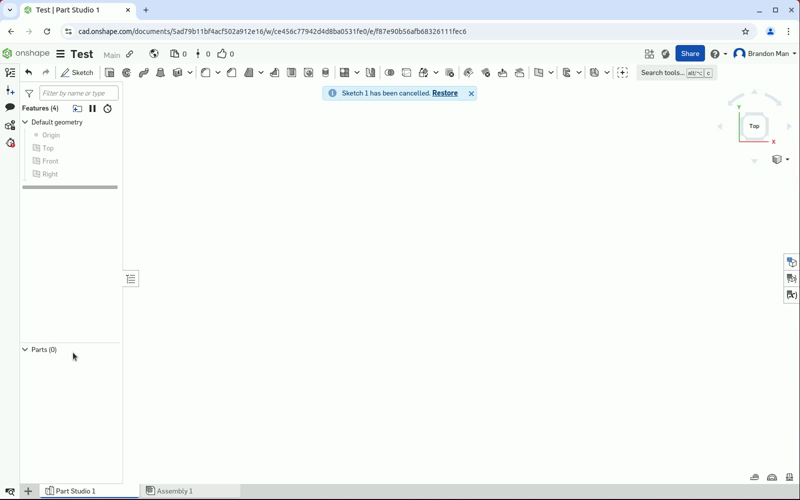
key(y)
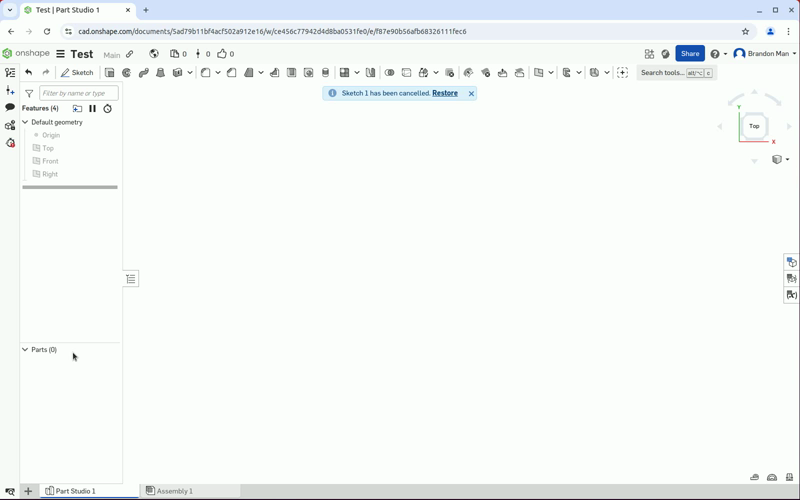
key(shift+p)
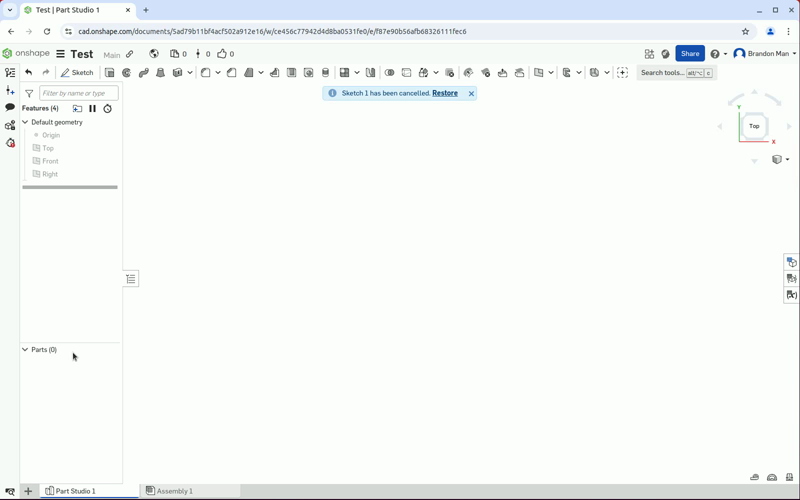
key(space)
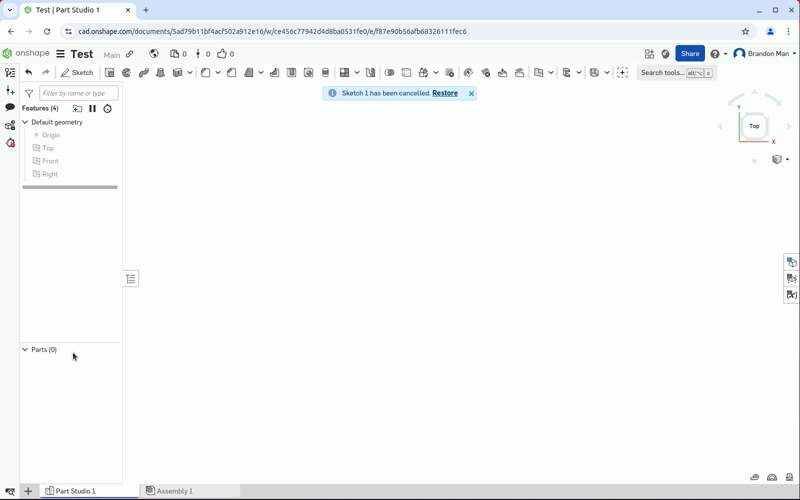
key_down(shift)
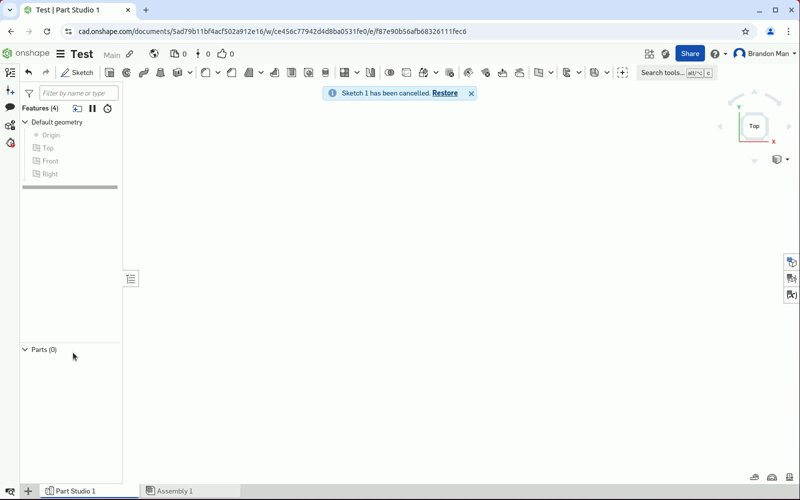
key(up)
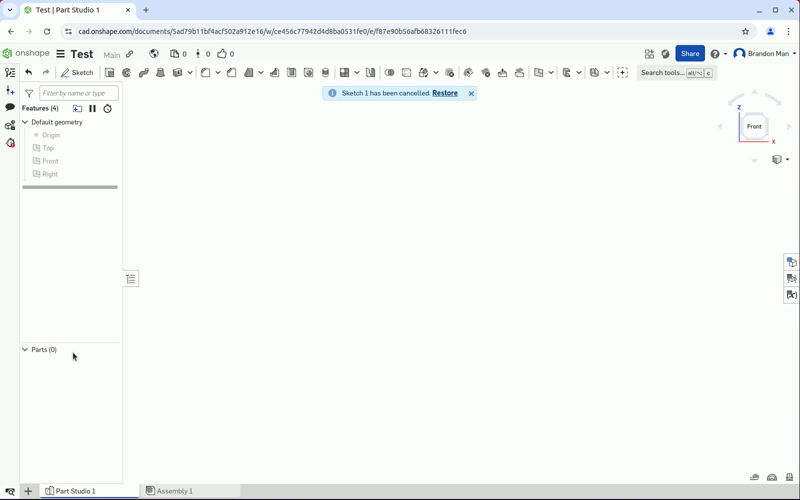
key_up(shift)
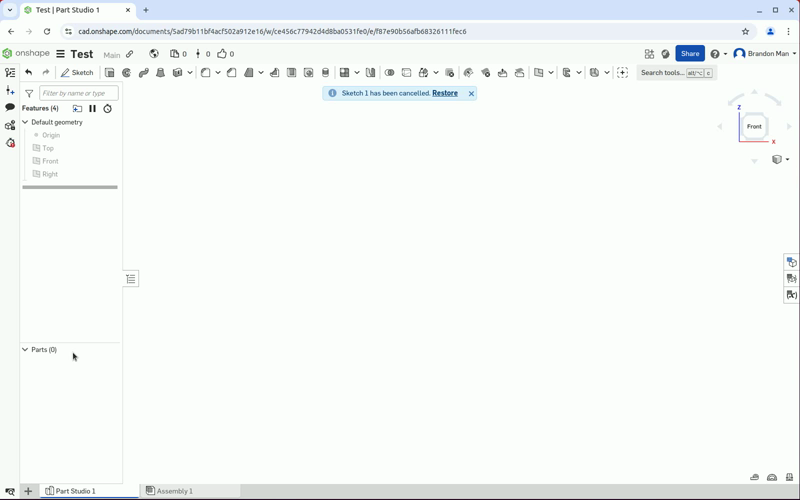
mouse_move(73, 352)
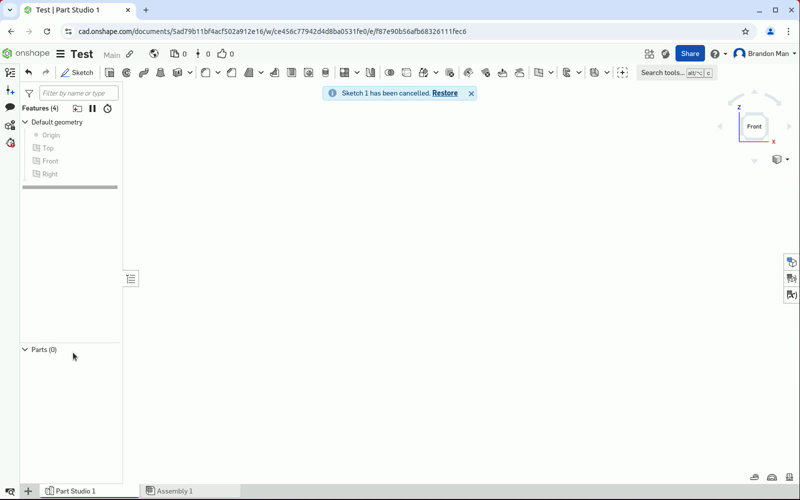
key(shift+y)
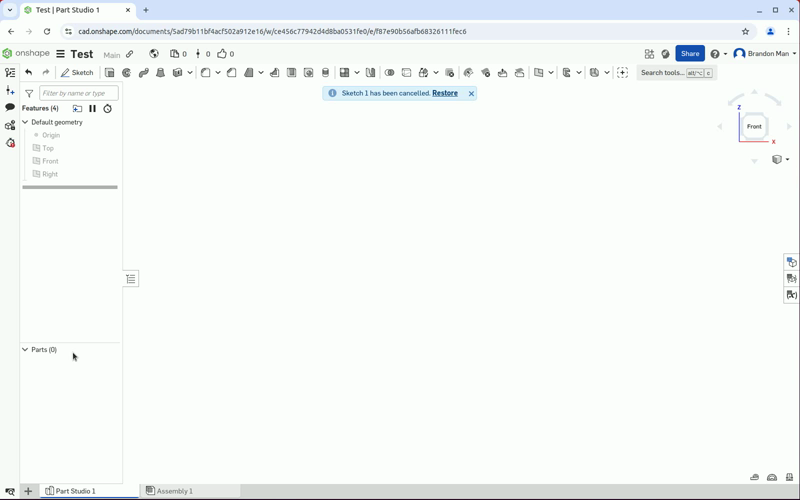
key(shift+s)
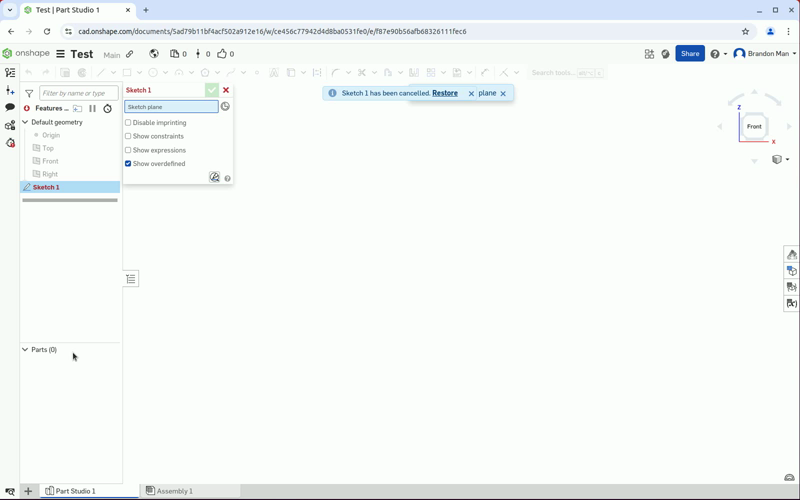
mouse_move(73, 163)
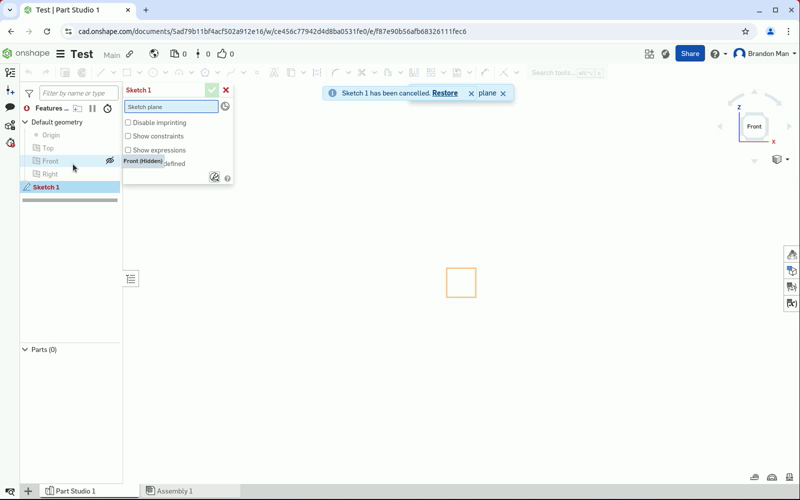
click(73, 163)
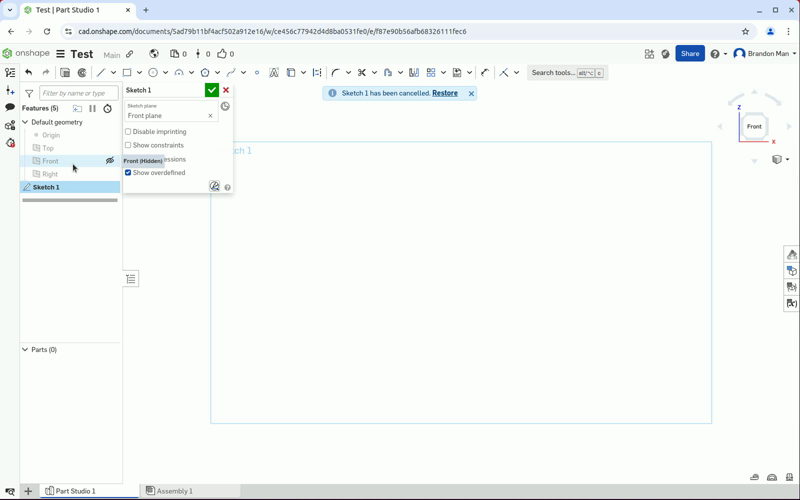
mouse_move(73, 352)
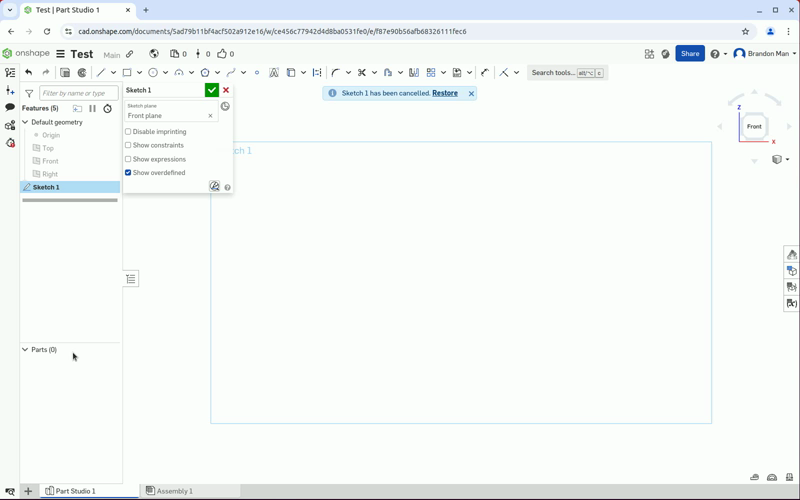
key(y)
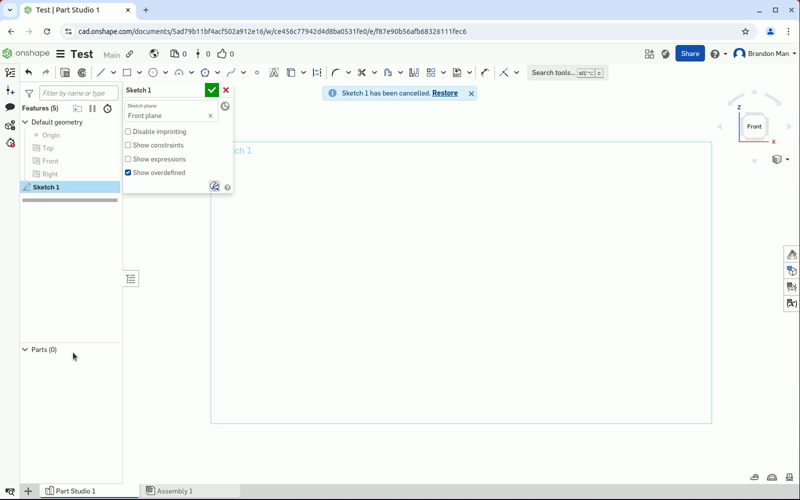
key(c)
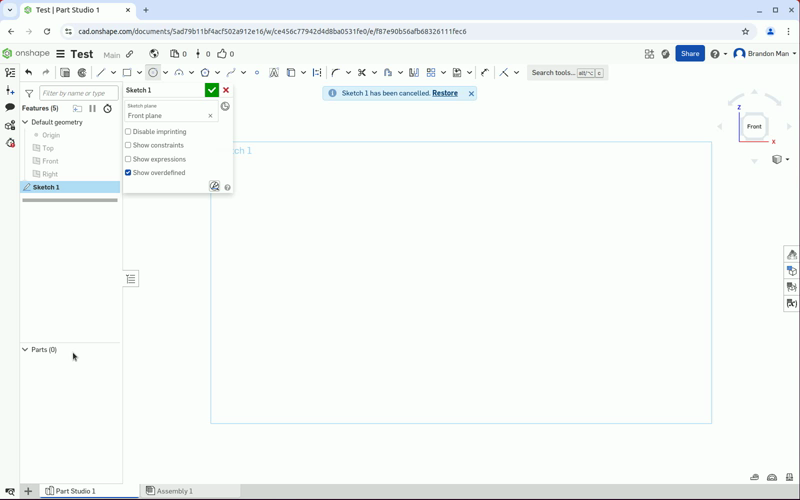
key_down(shift)
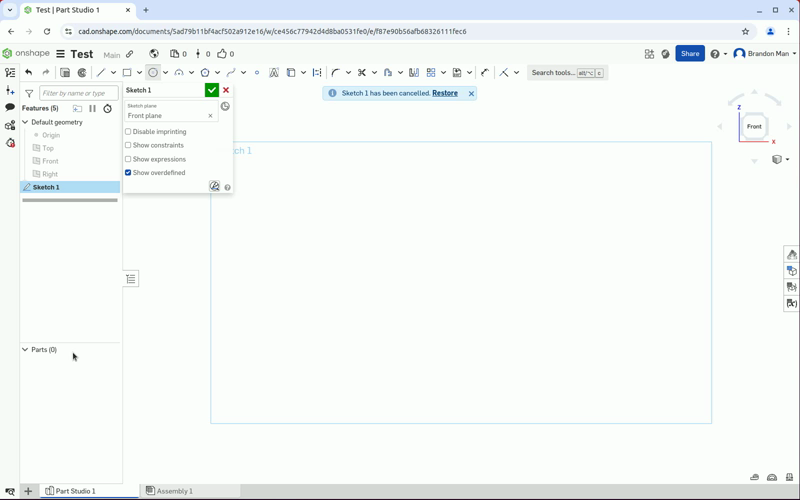
mouse_move(460, 282)
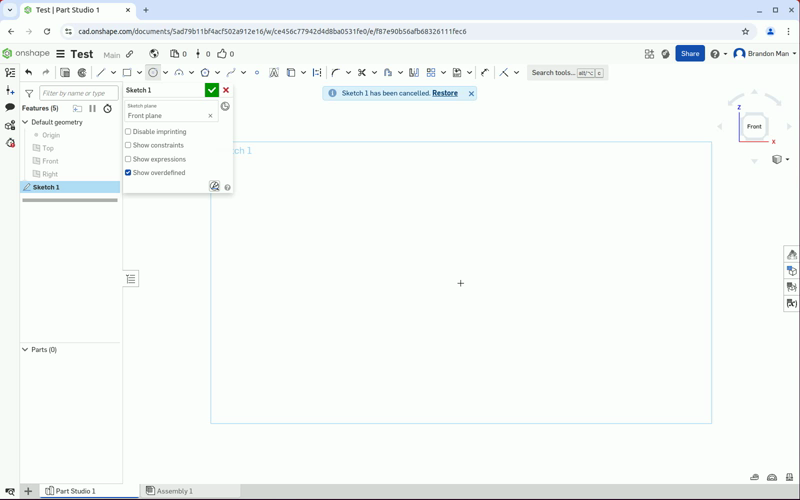
click(460, 282)
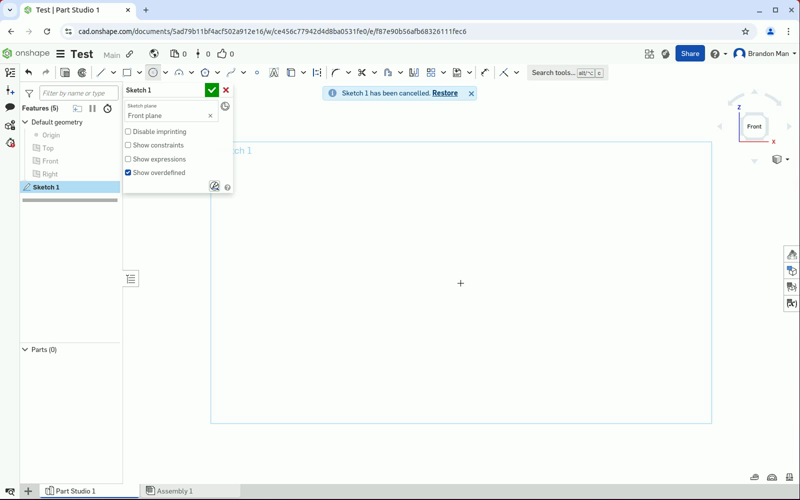
key_up(shift)
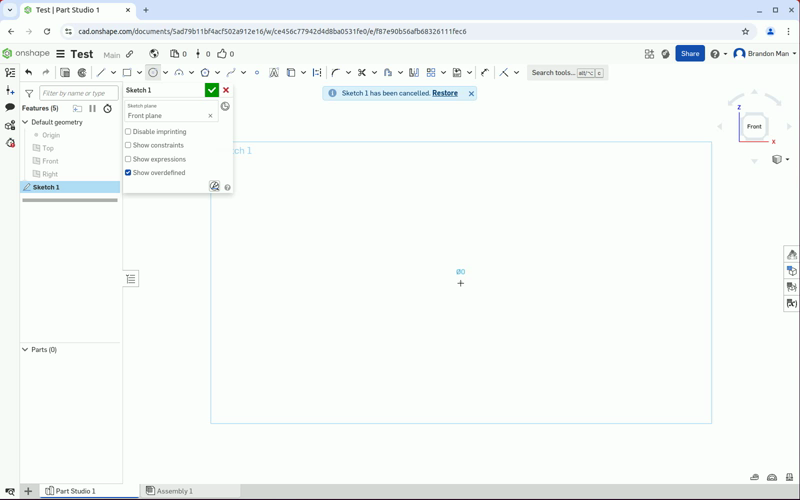
mouse_move(505, 282)
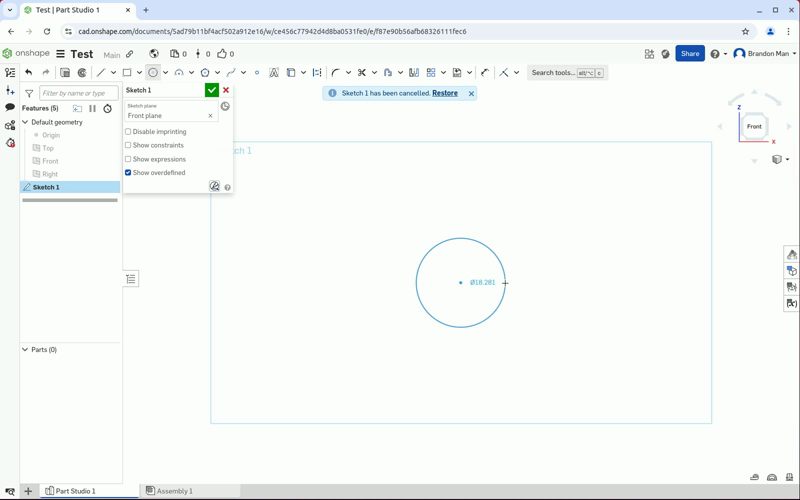
click(505, 282)
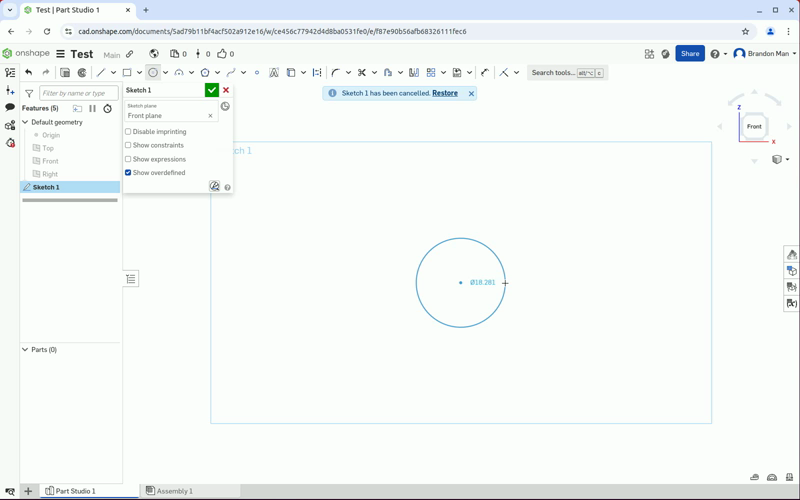
key(esc)
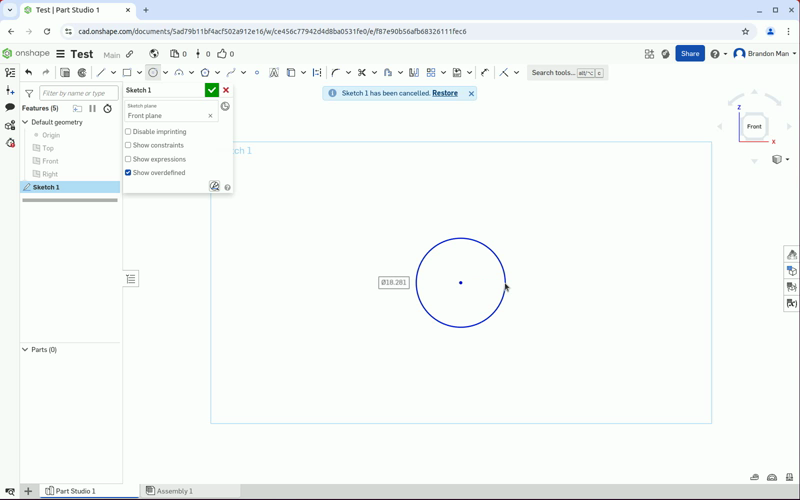
key(c)
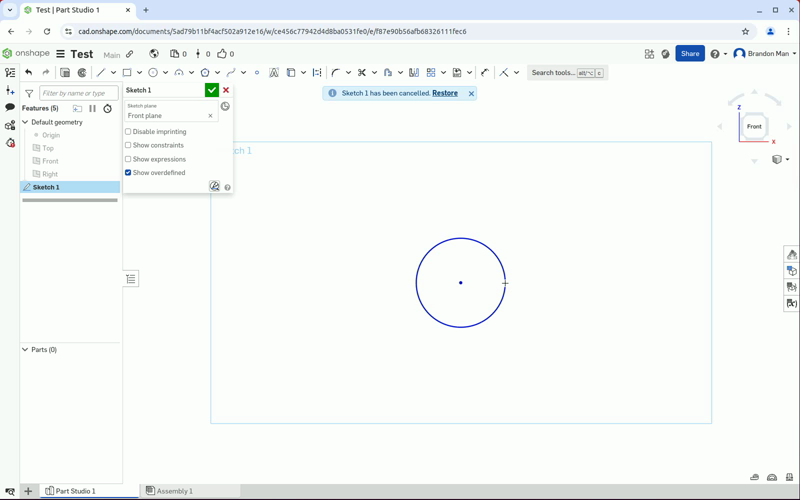
key_down(shift)
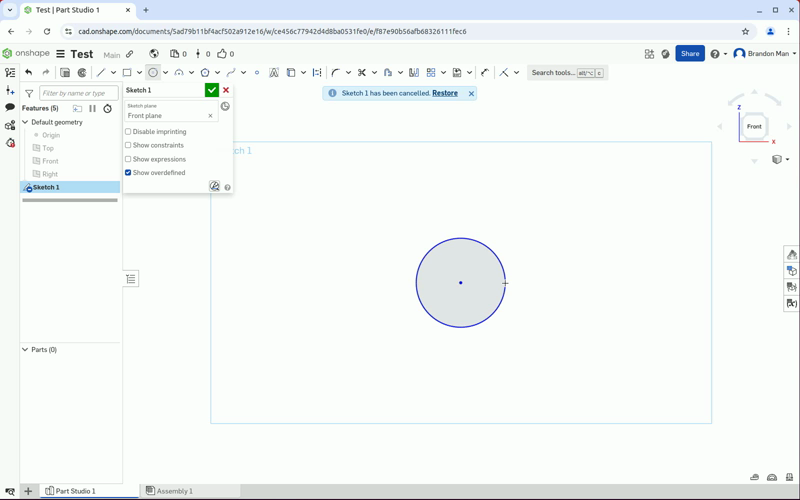
mouse_move(460, 282)
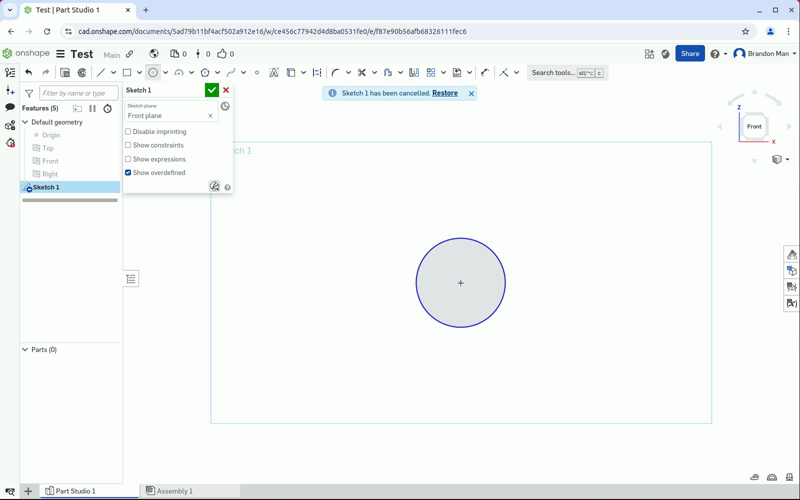
click(460, 282)
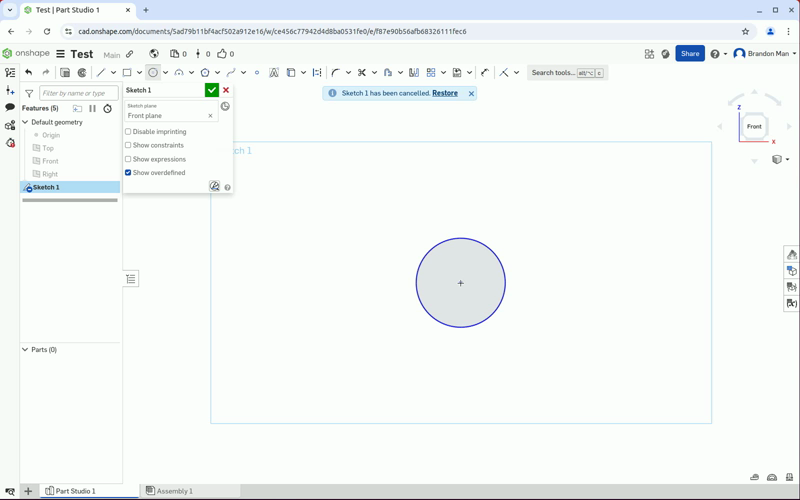
key_up(shift)
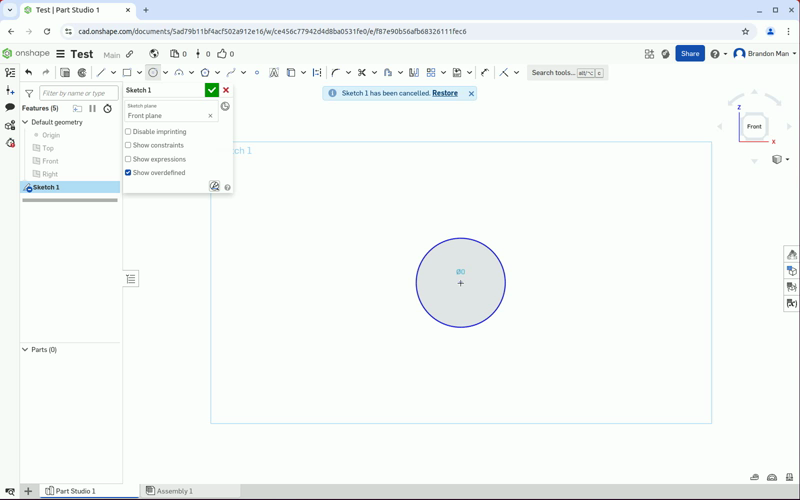
mouse_move(478, 282)
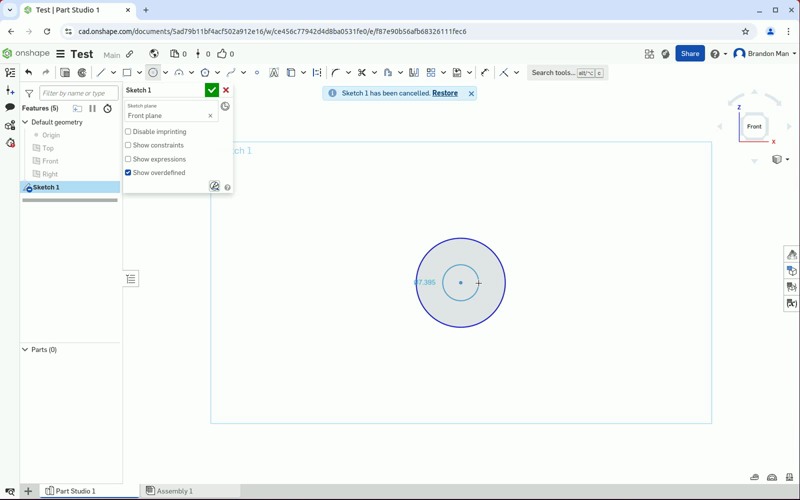
click(478, 282)
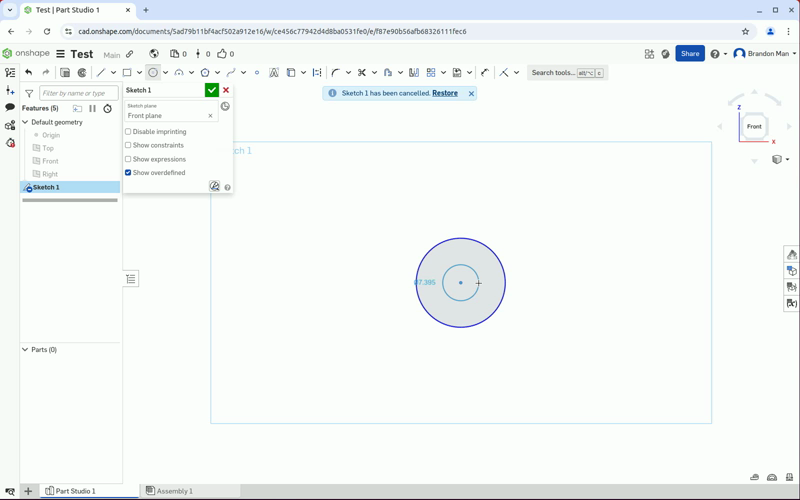
key(esc)
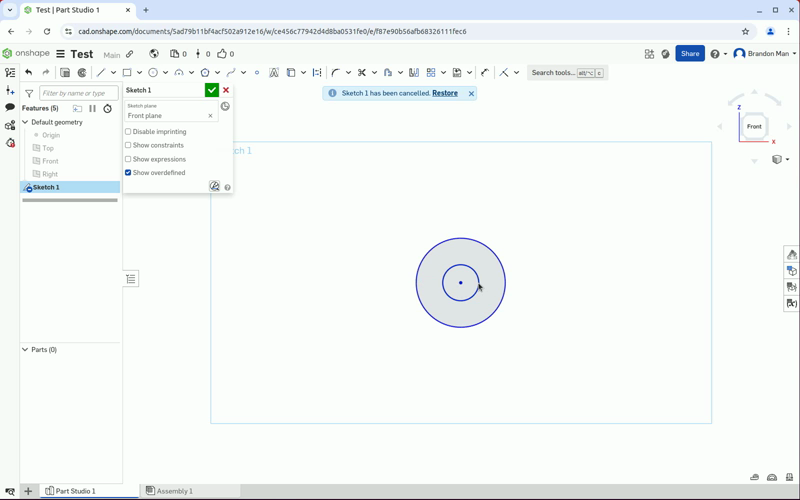
mouse_move(457, 257)
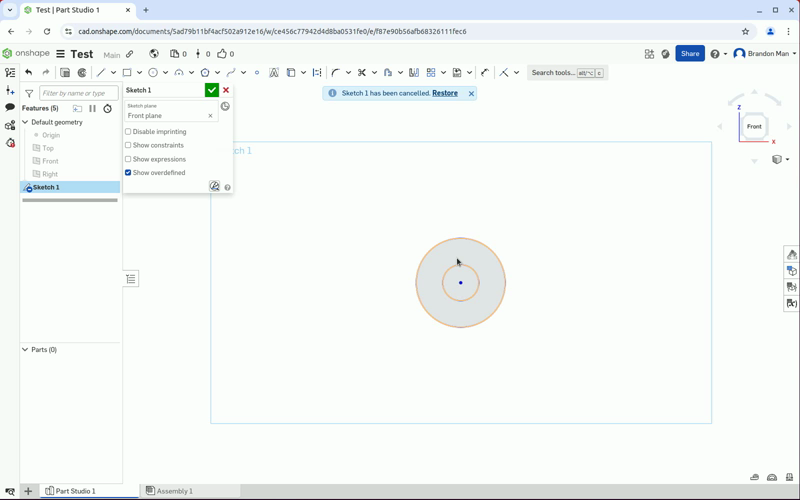
click(457, 257)
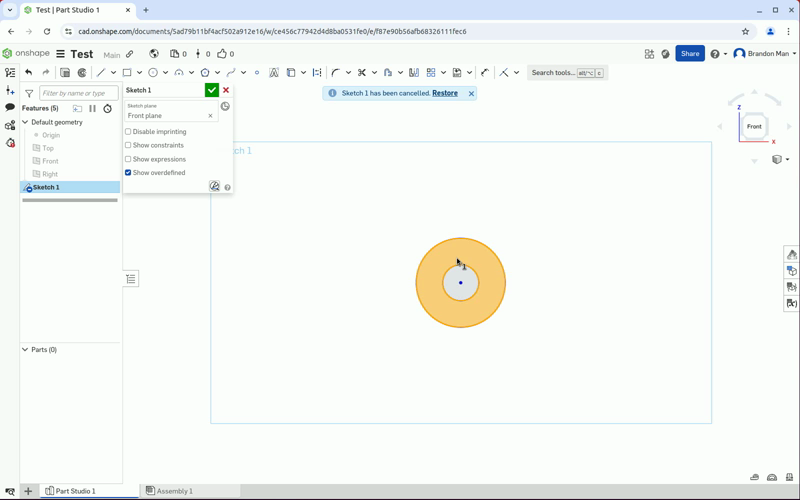
mouse_move(73, 352)
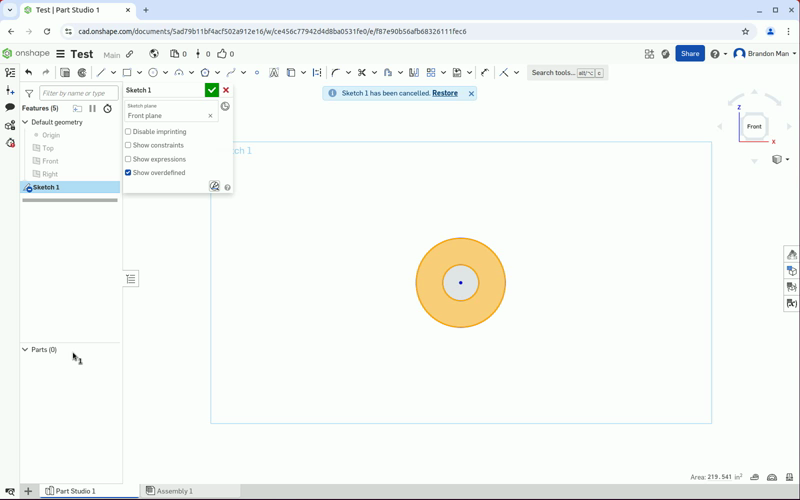
key(shift+y)
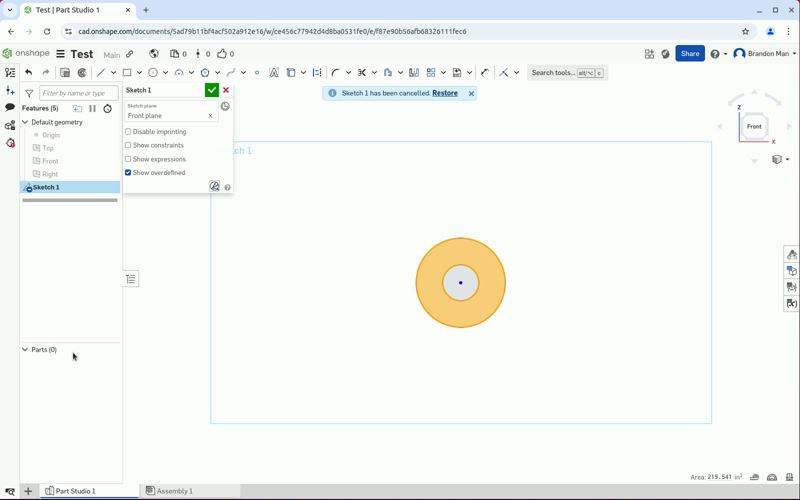
key(shift+e)
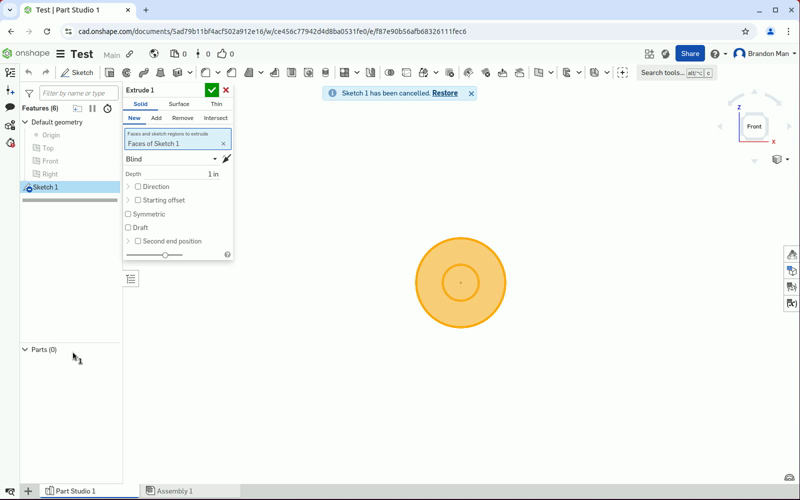
mouse_move(143, 106)
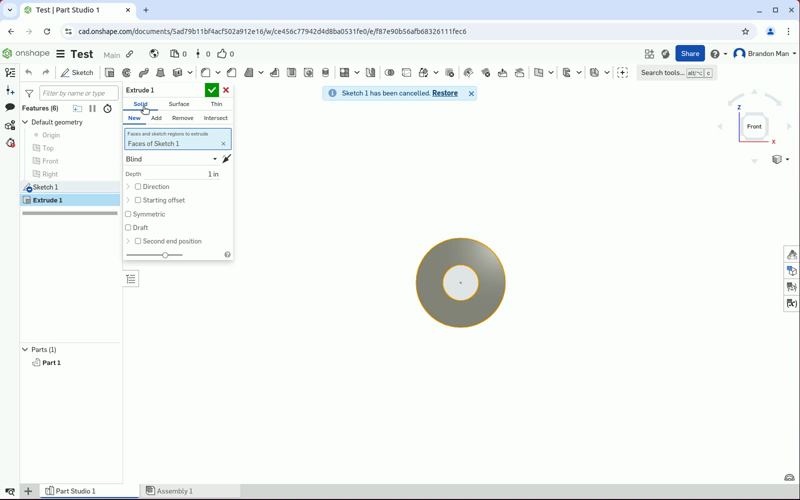
click(143, 106)
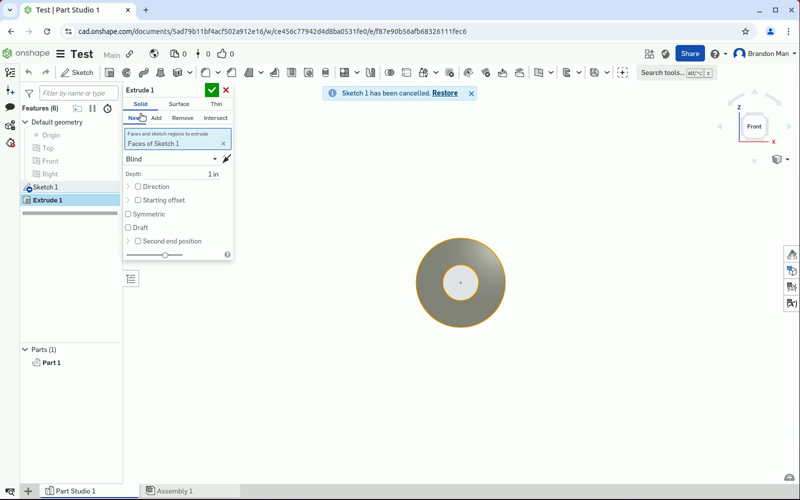
mouse_move(137, 120)
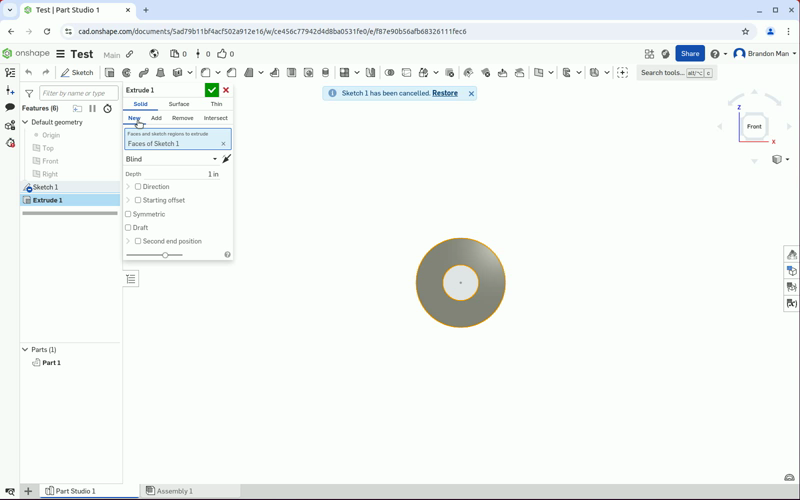
click(137, 120)
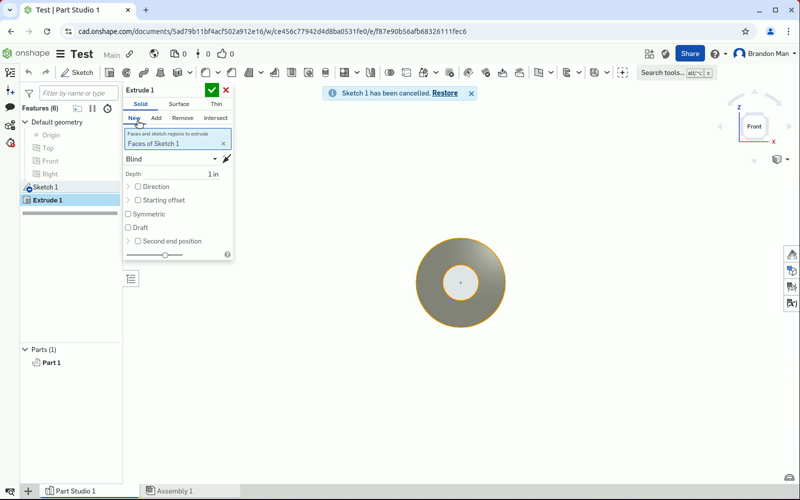
key(tab, 4)
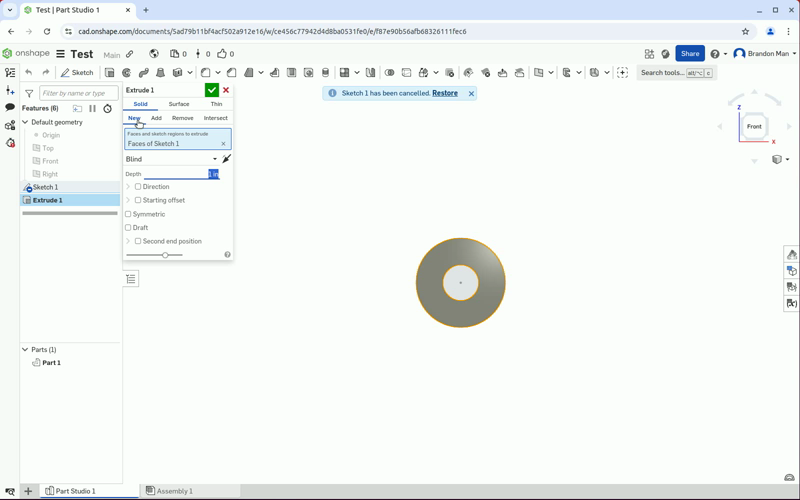
text(3.611)
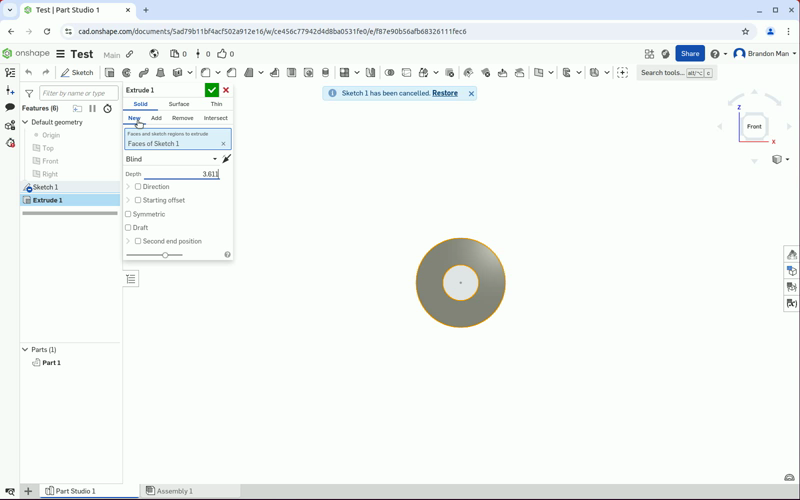
key(enter)
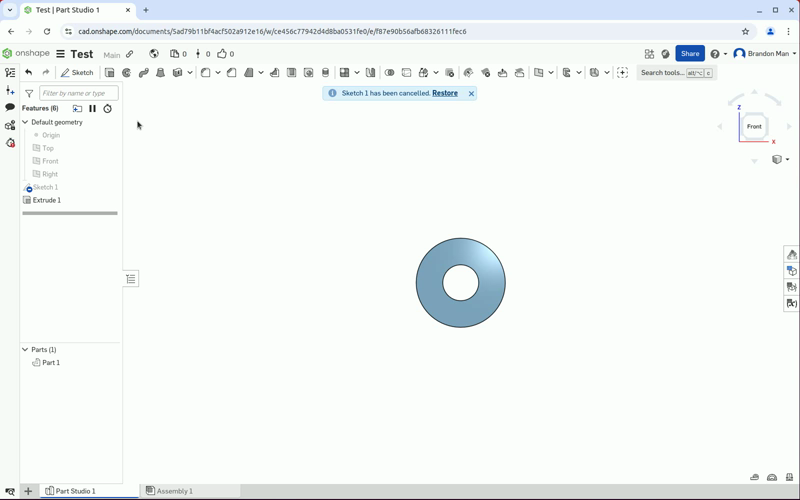
key(shift+h)
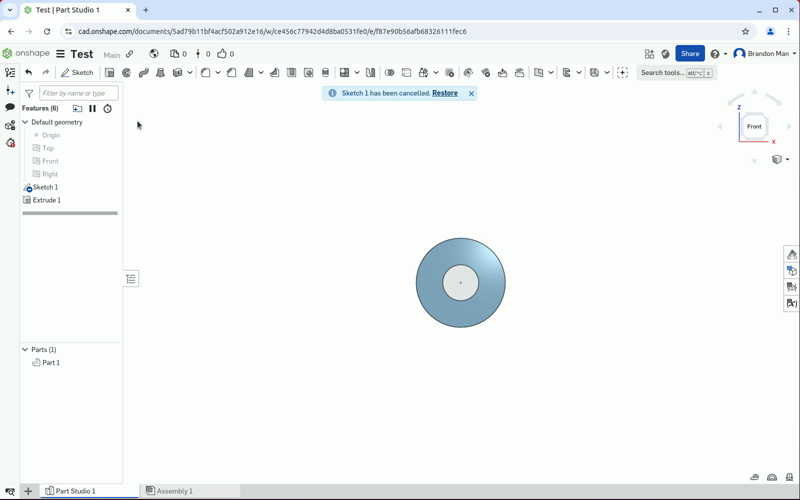
key(shift+h)
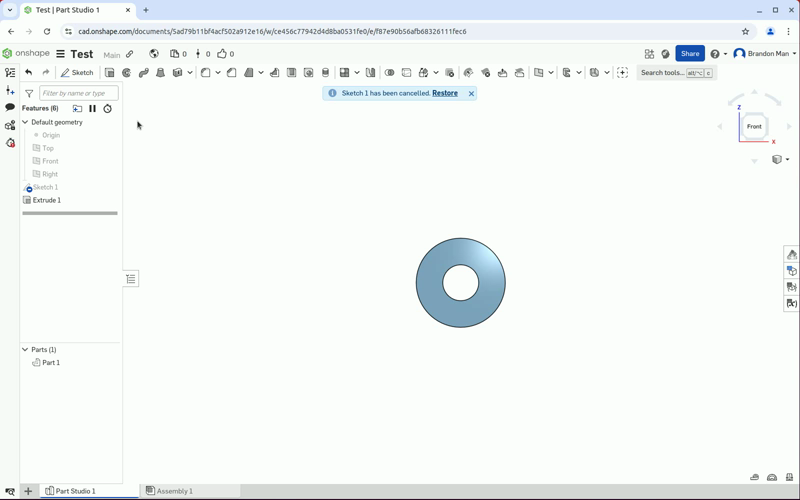
mouse_move(73, 189)
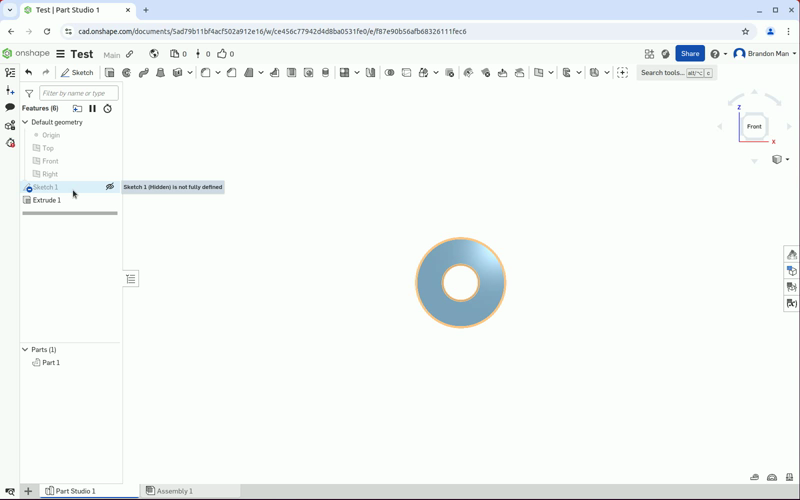
click(73, 189)
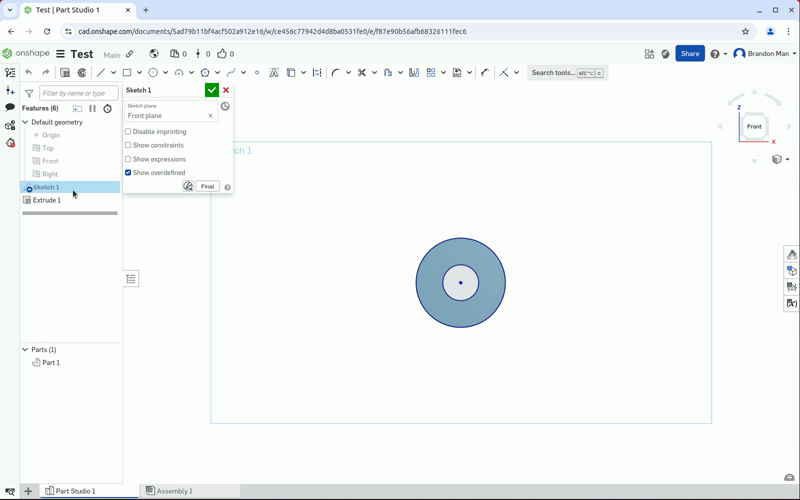
mouse_move(229, 92)
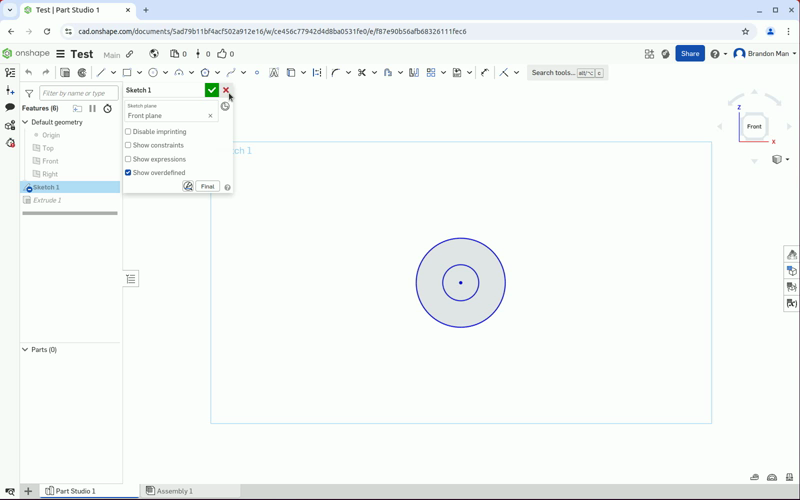
click(229, 92)
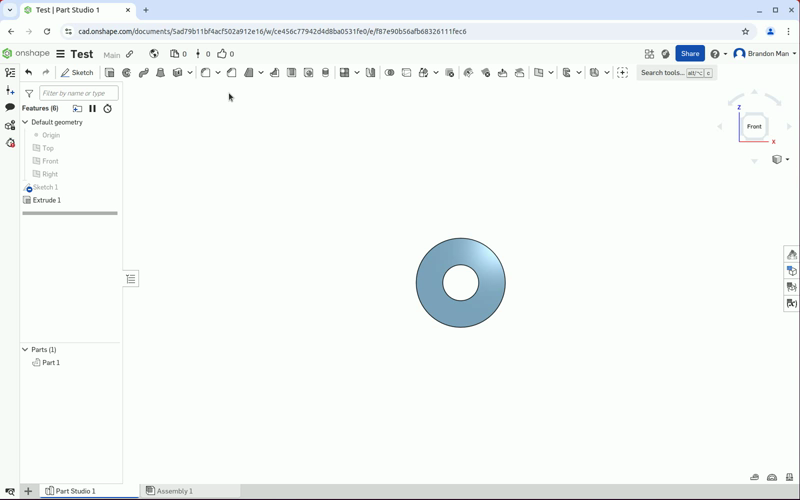
mouse_move(541, 75)
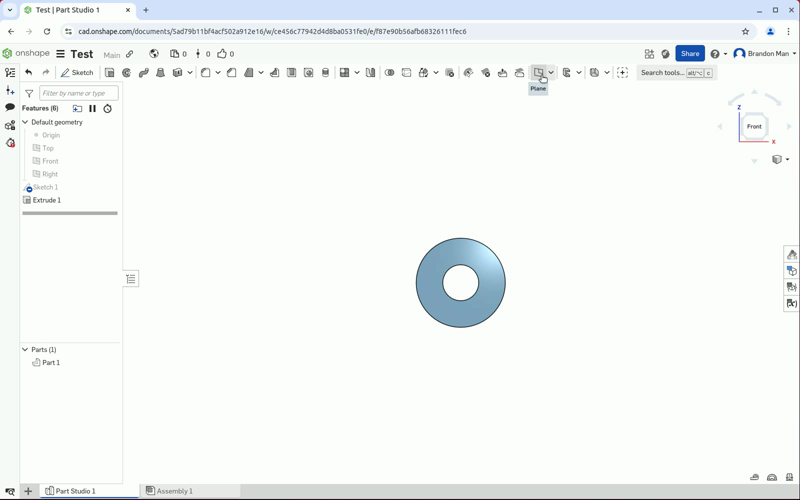
click(541, 75)
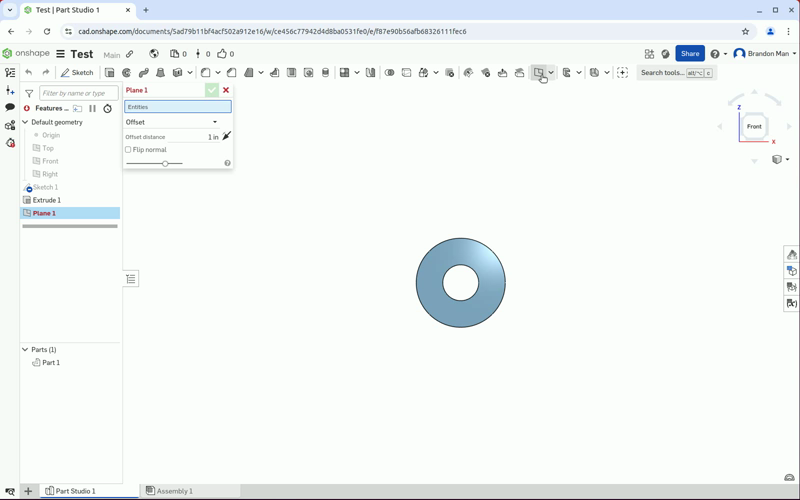
mouse_move(73, 163)
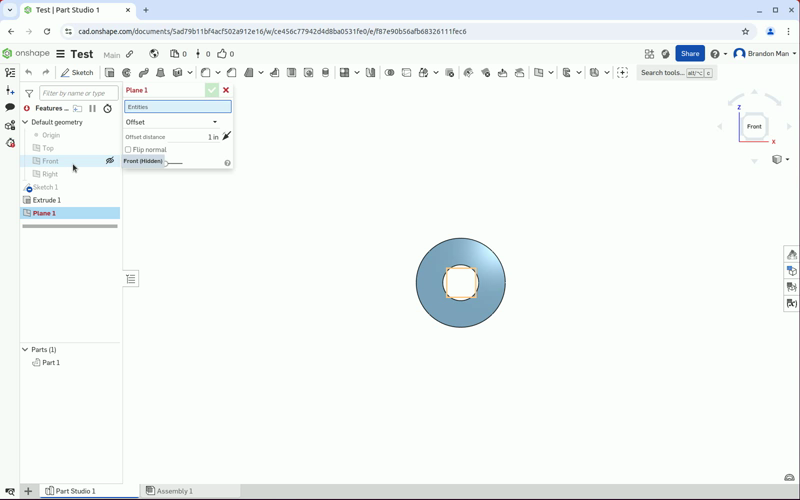
click(73, 163)
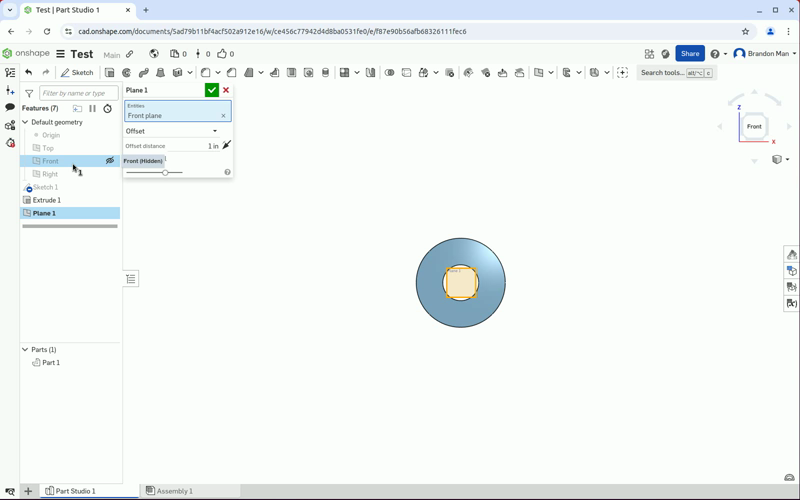
key(tab, 2)
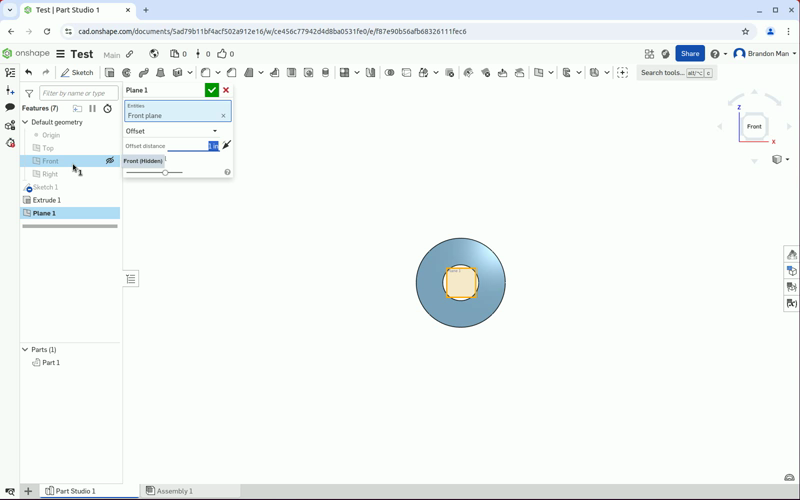
text(3.605)
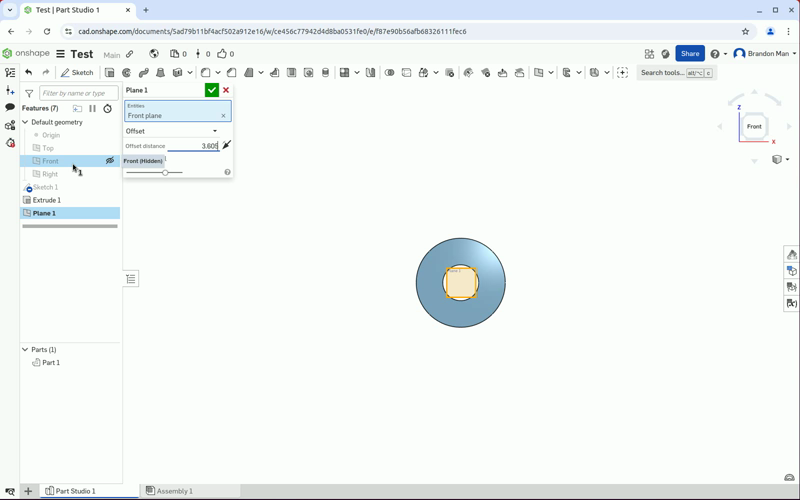
key(enter, 2)
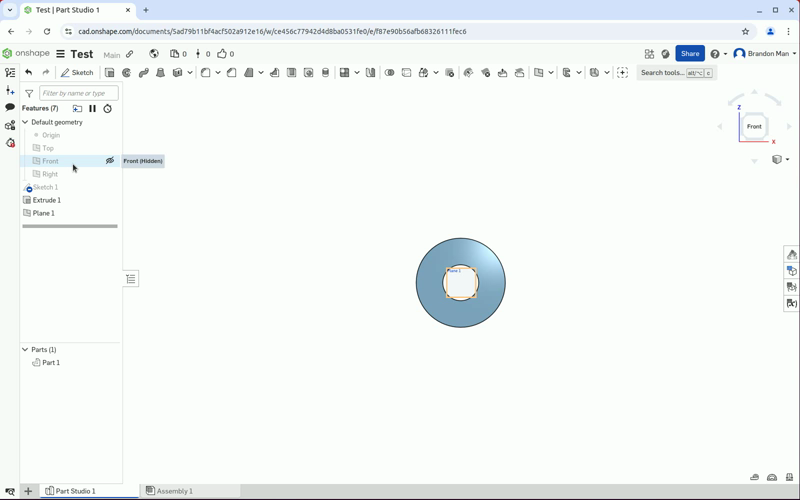
key(shift+s)
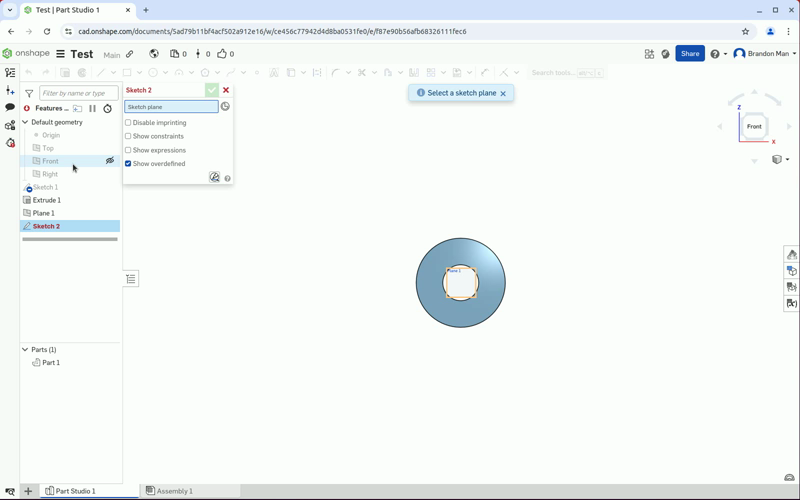
mouse_move(73, 215)
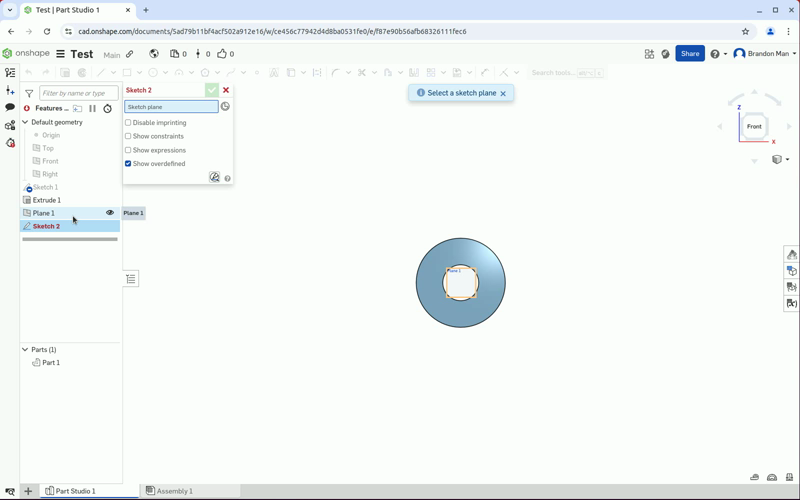
click(73, 215)
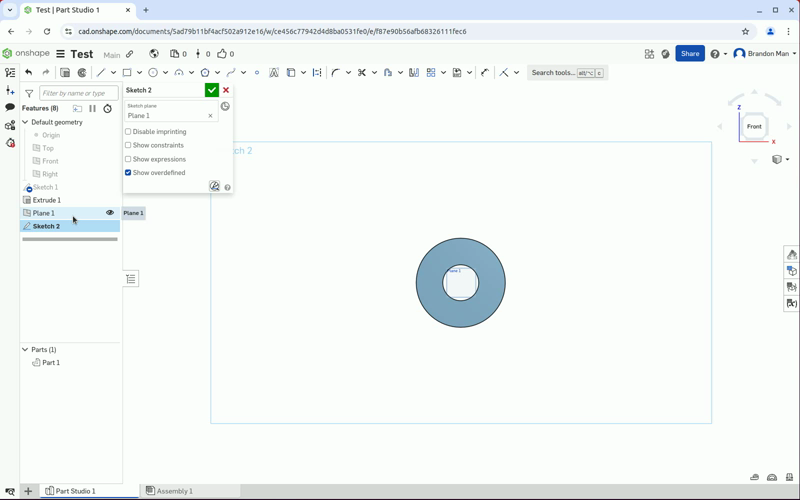
mouse_move(73, 352)
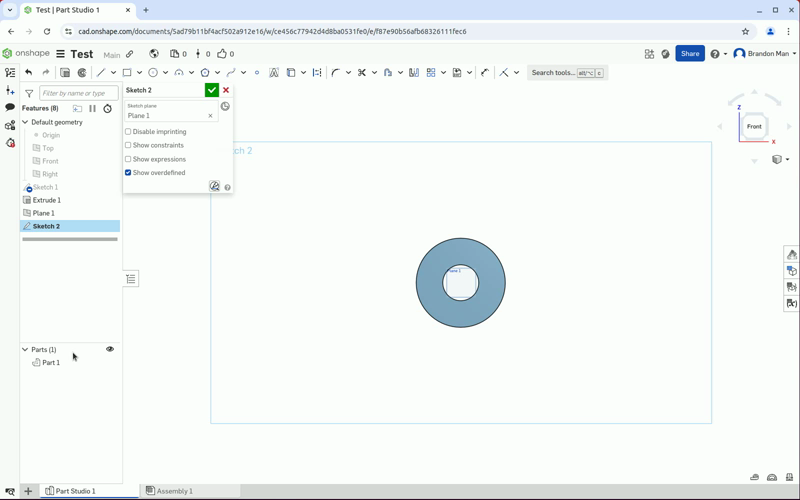
key(y)
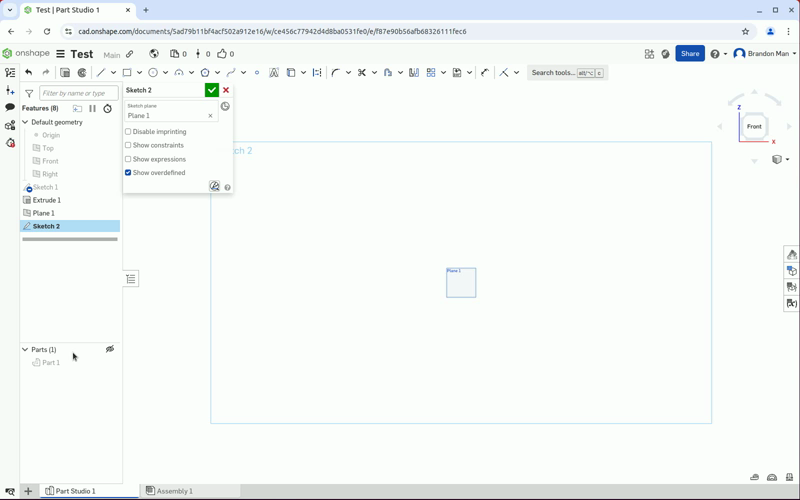
key(c)
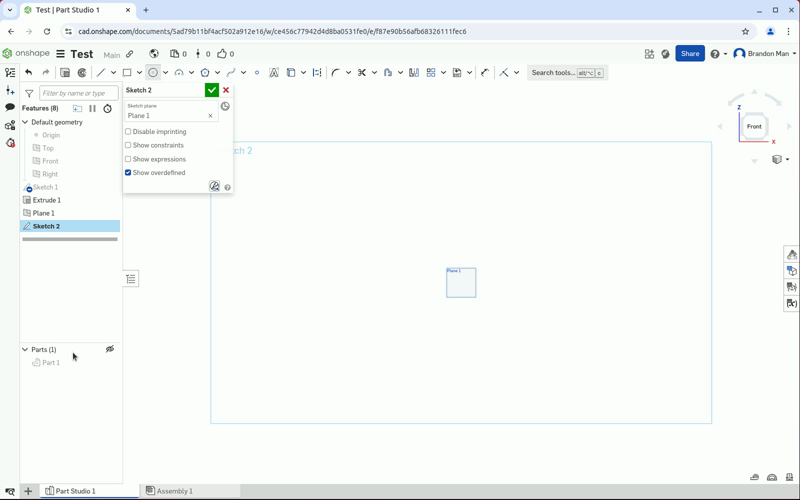
key_down(shift)
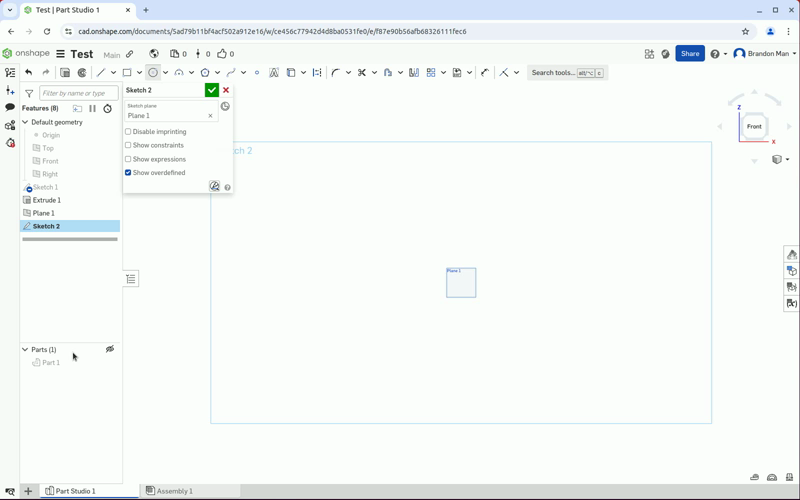
mouse_move(460, 282)
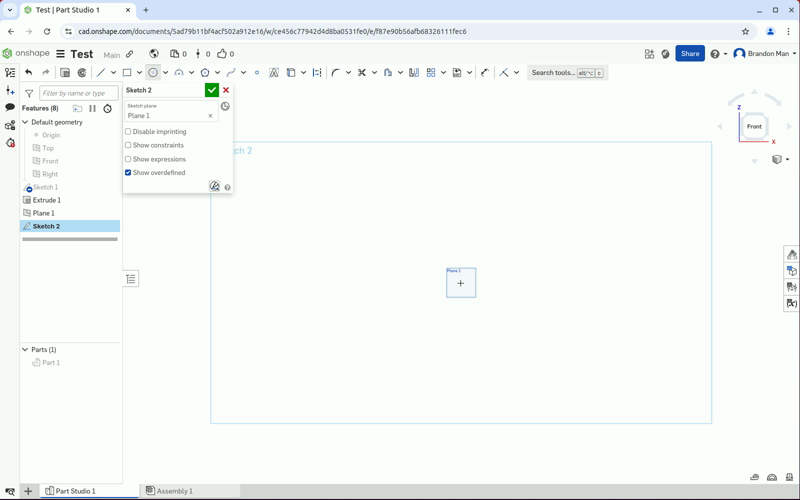
click(460, 282)
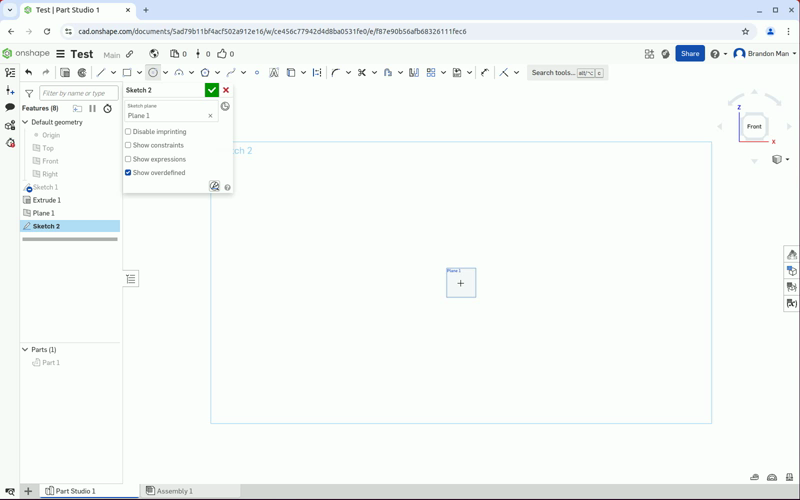
key_up(shift)
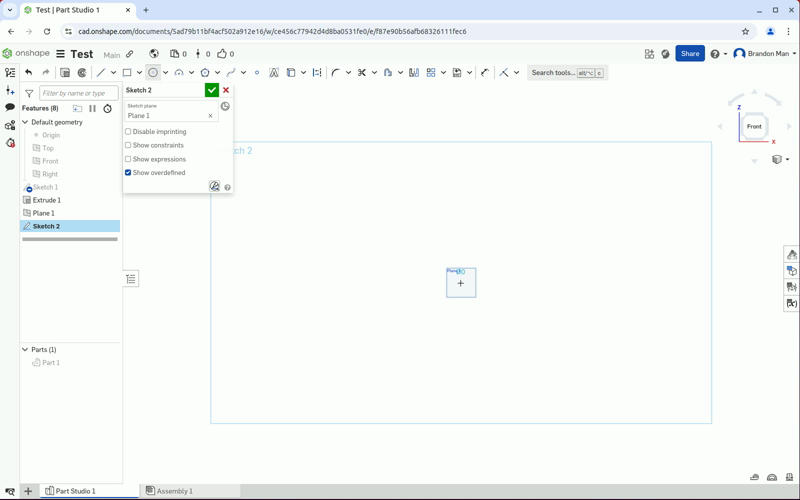
mouse_move(492, 282)
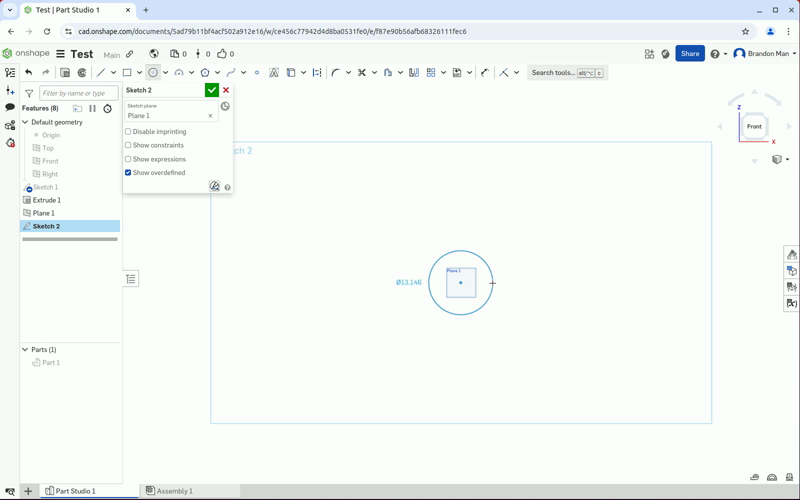
click(492, 282)
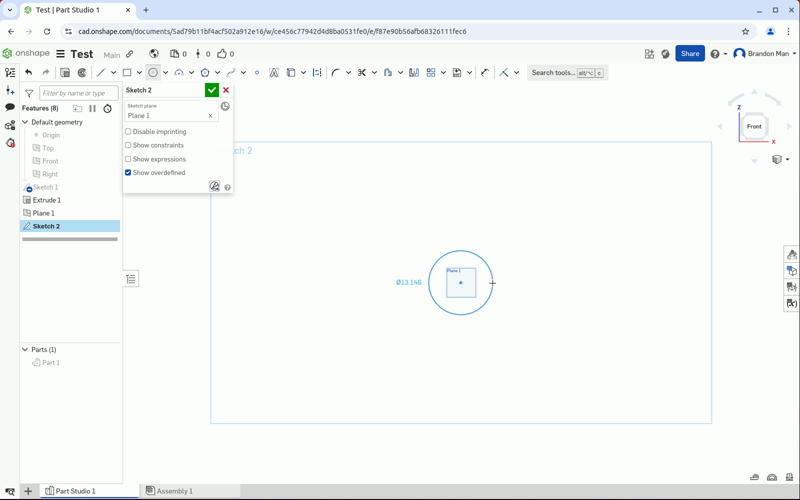
key(esc)
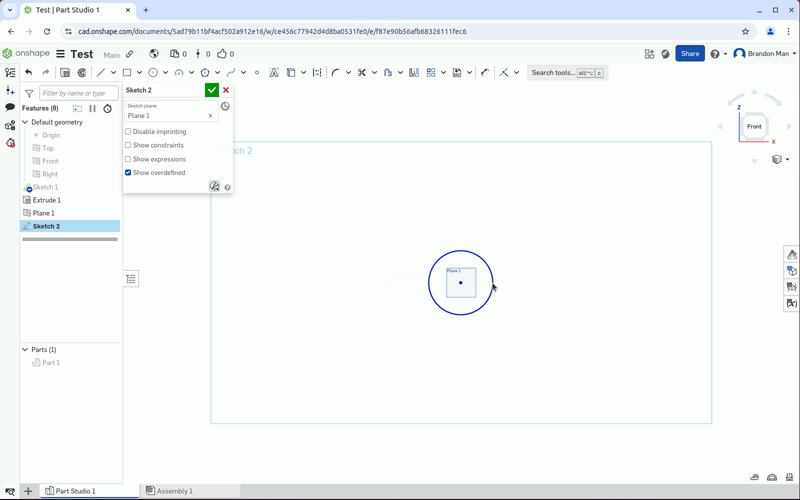
key(c)
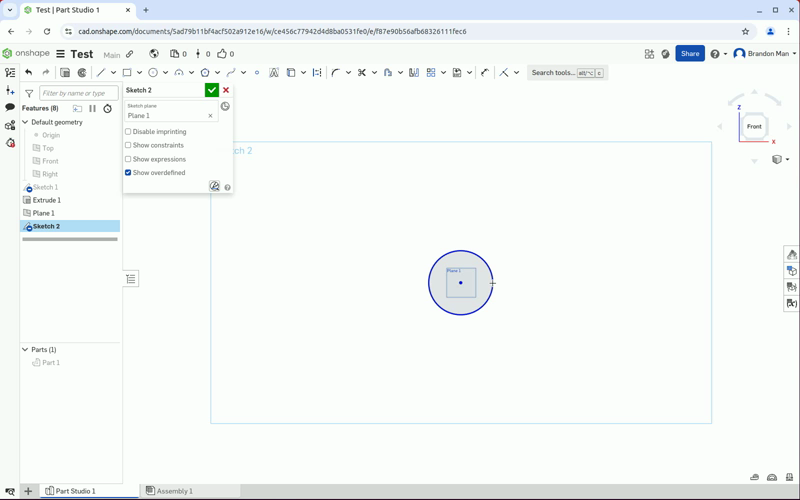
key_down(shift)
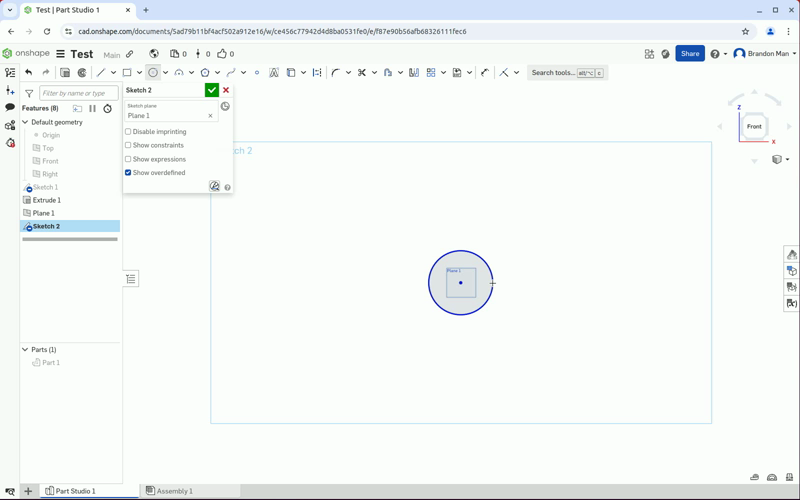
mouse_move(460, 282)
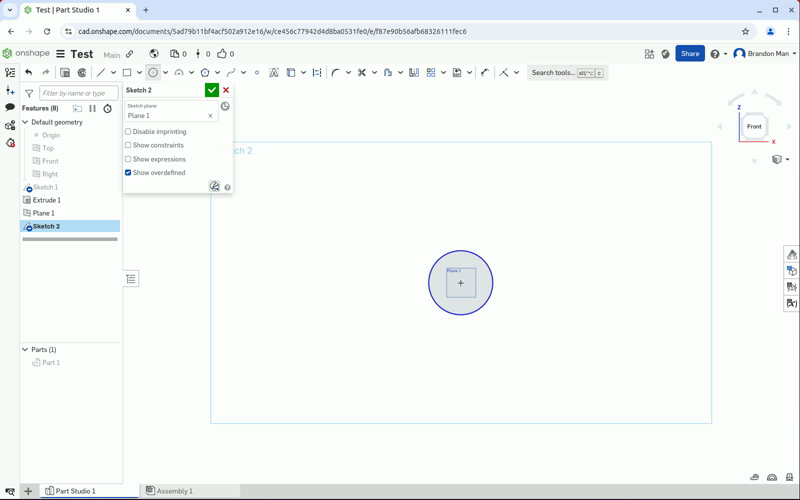
click(460, 282)
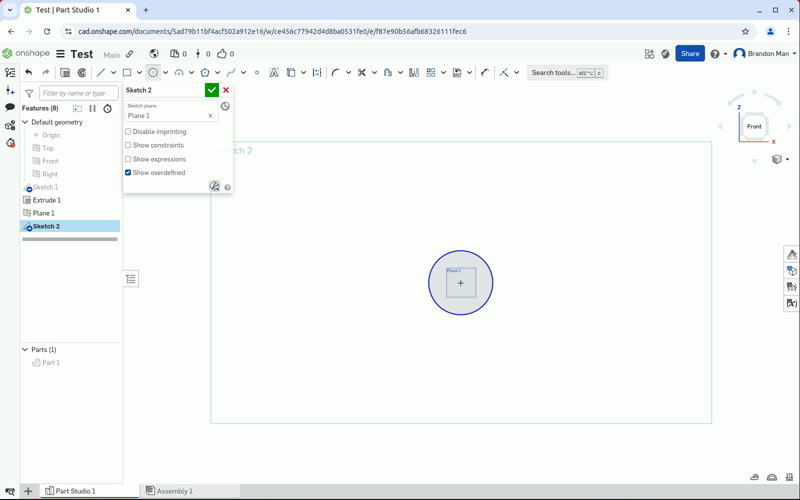
key_up(shift)
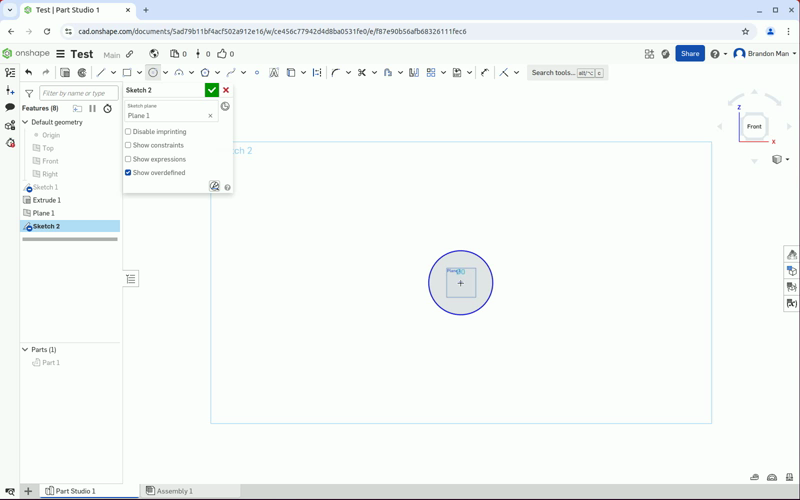
mouse_move(478, 282)
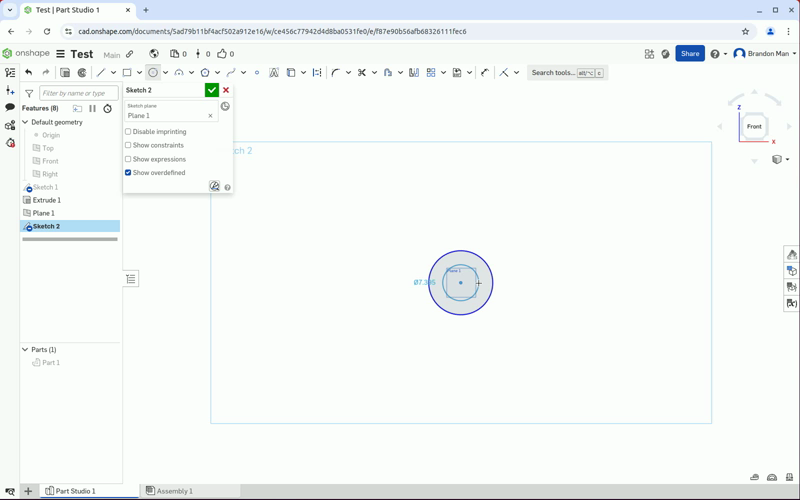
click(478, 282)
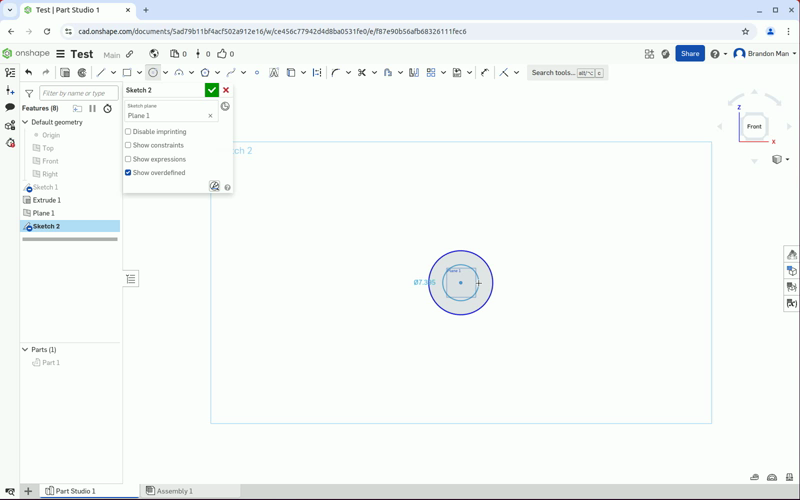
key(esc)
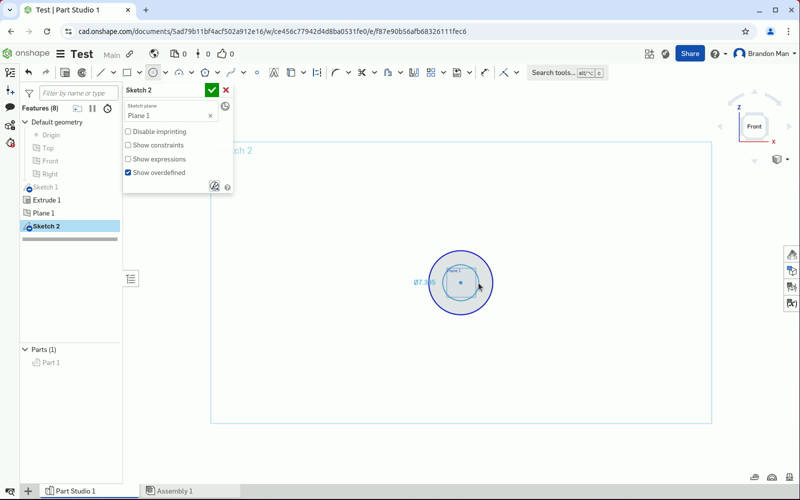
mouse_move(444, 269)
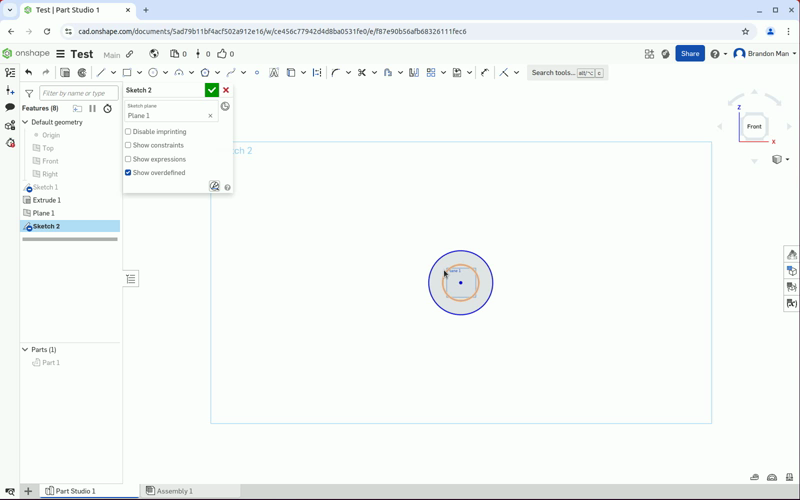
click(444, 269)
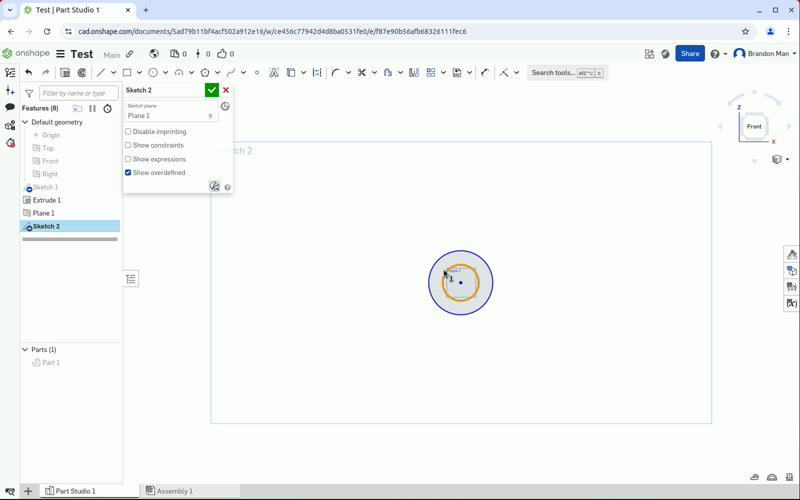
mouse_move(73, 352)
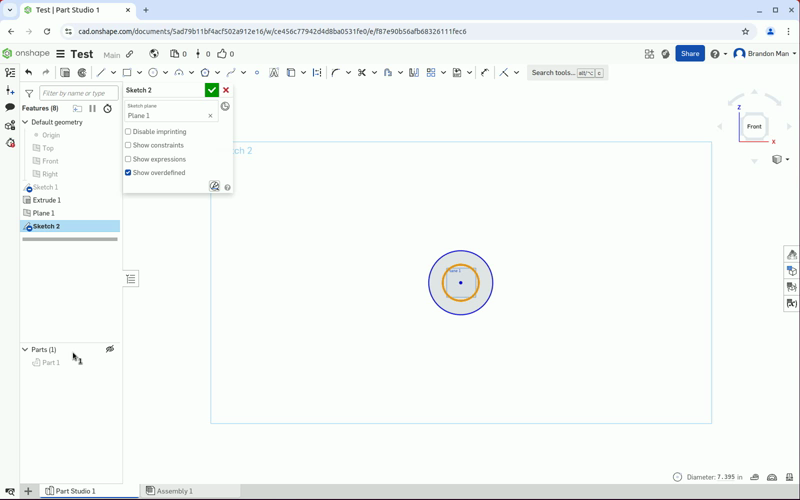
key(shift+y)
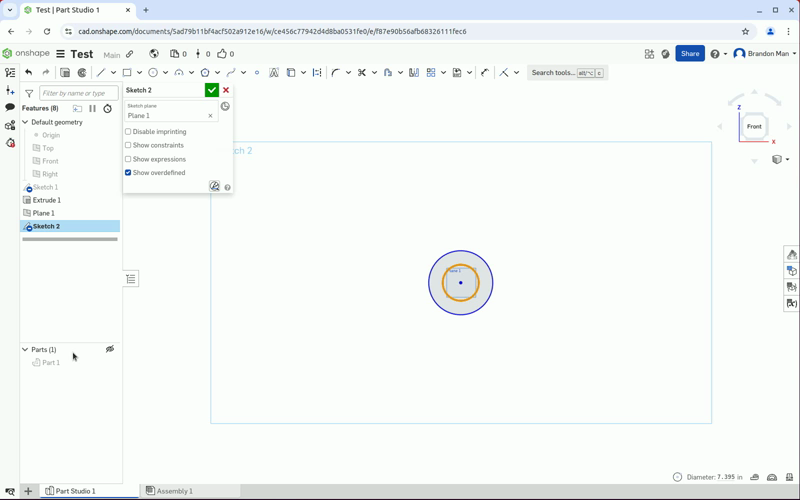
key(shift+e)
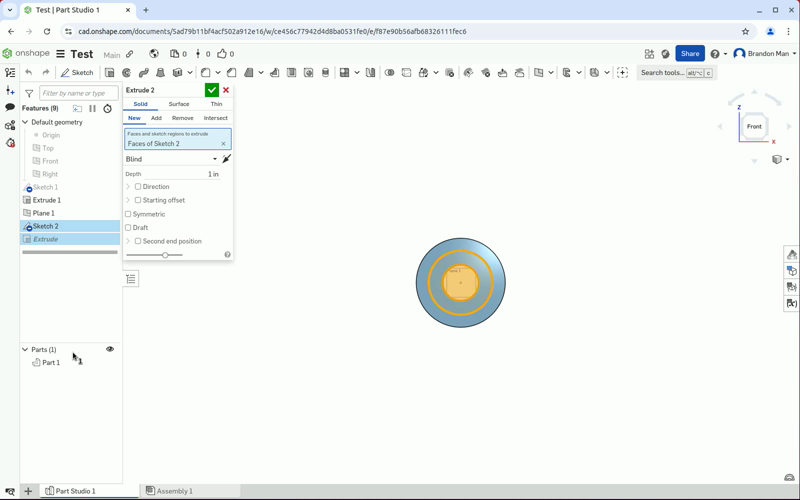
mouse_move(143, 106)
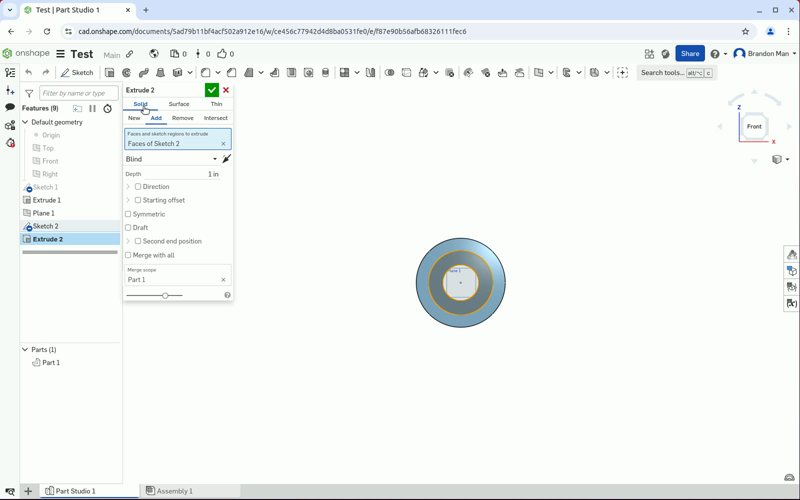
click(143, 106)
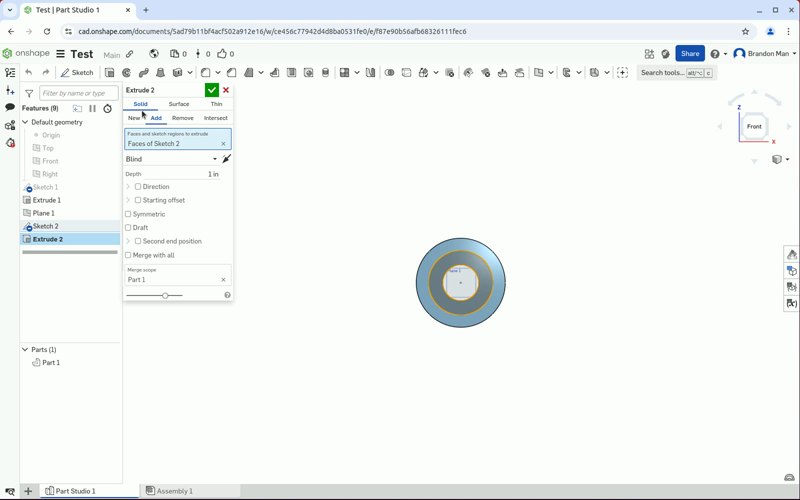
mouse_move(137, 120)
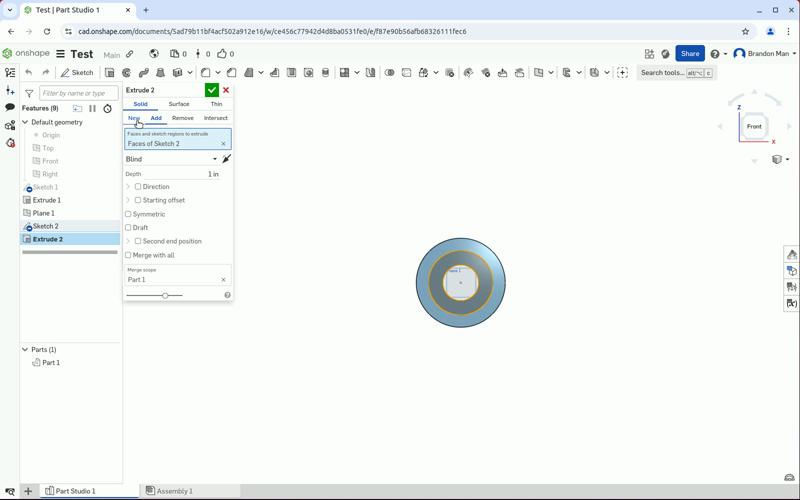
click(137, 120)
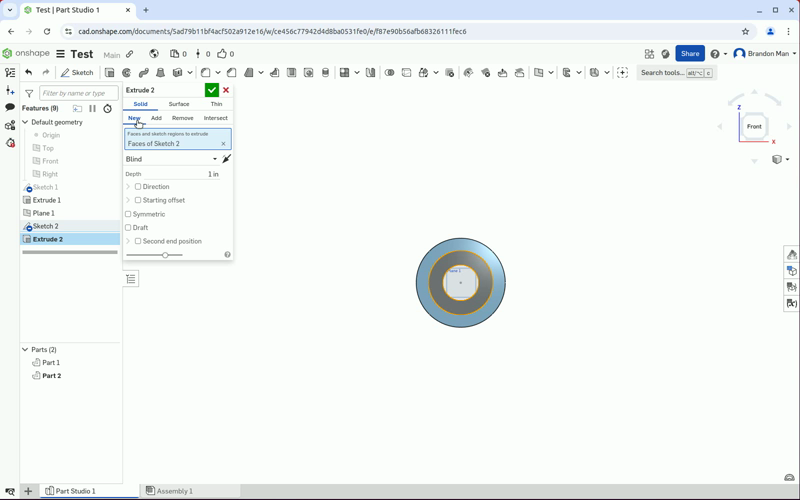
key(tab, 4)
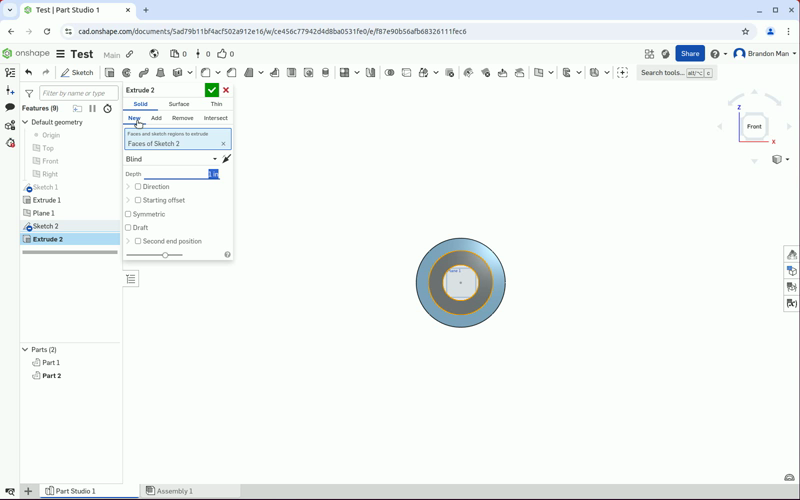
text(1.204)
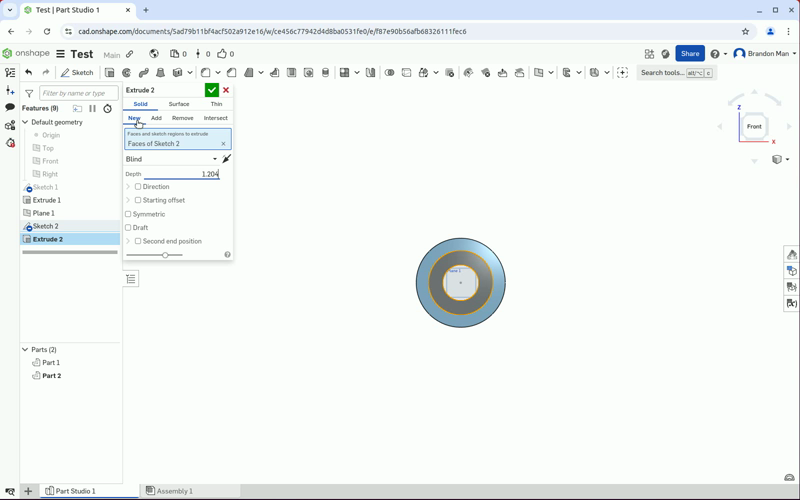
key(enter)
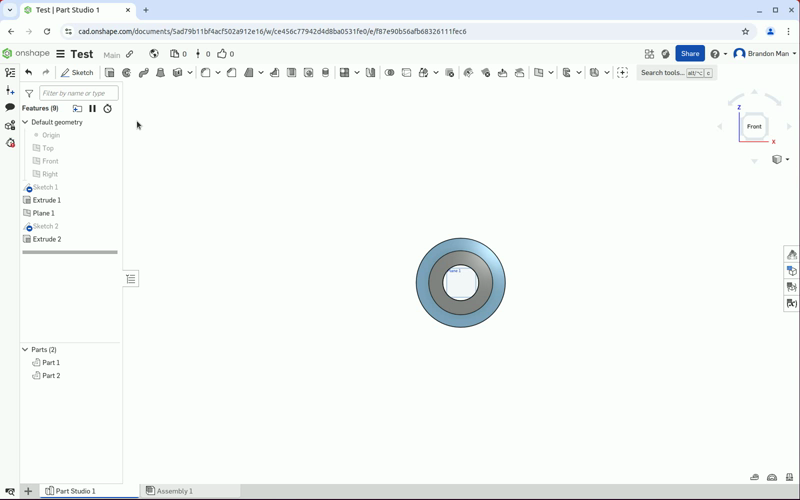
key(shift+h)
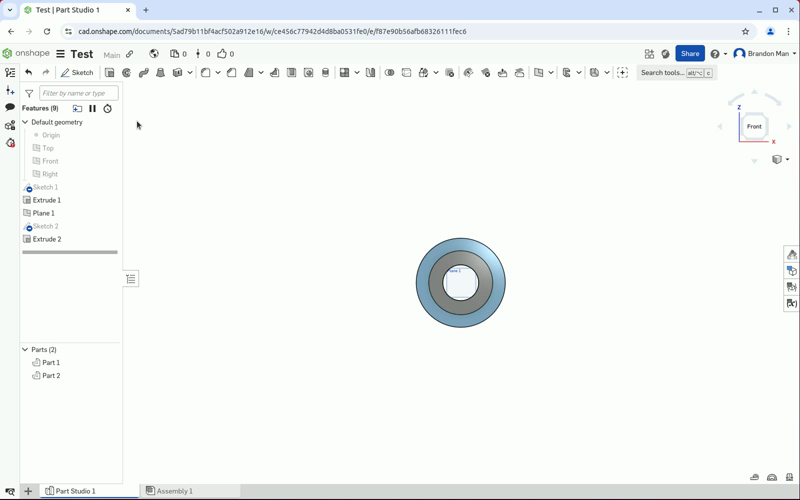
key(shift+h)
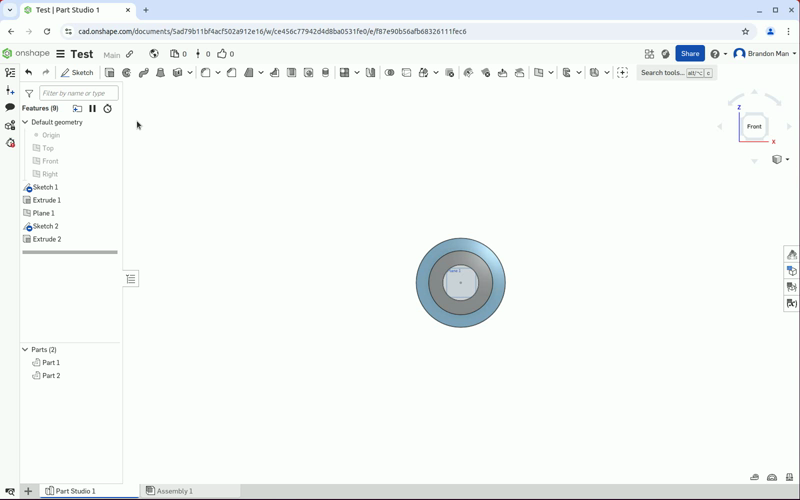
key(shift+7)
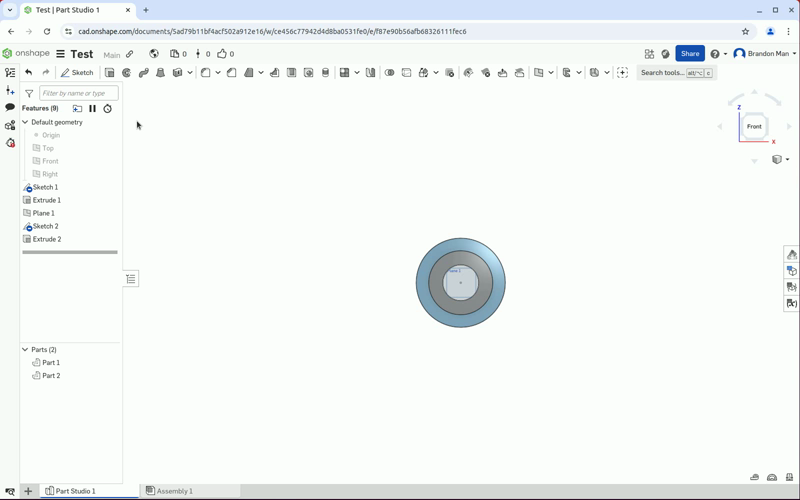
key(left, 2)
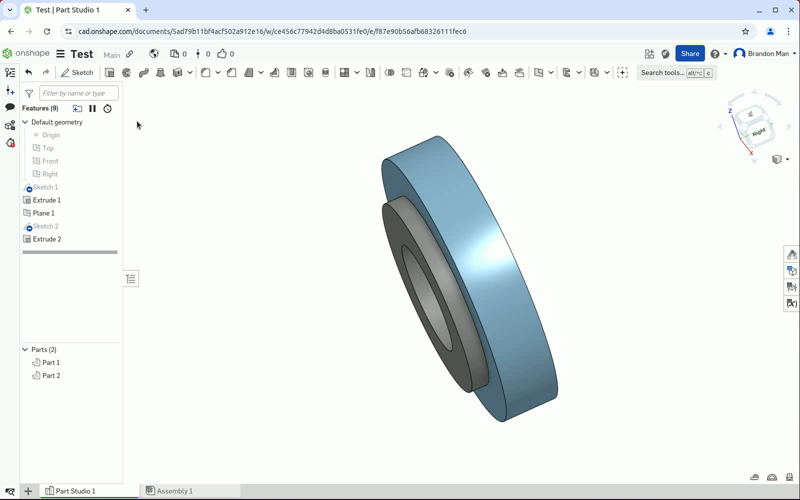
key(down, 2)
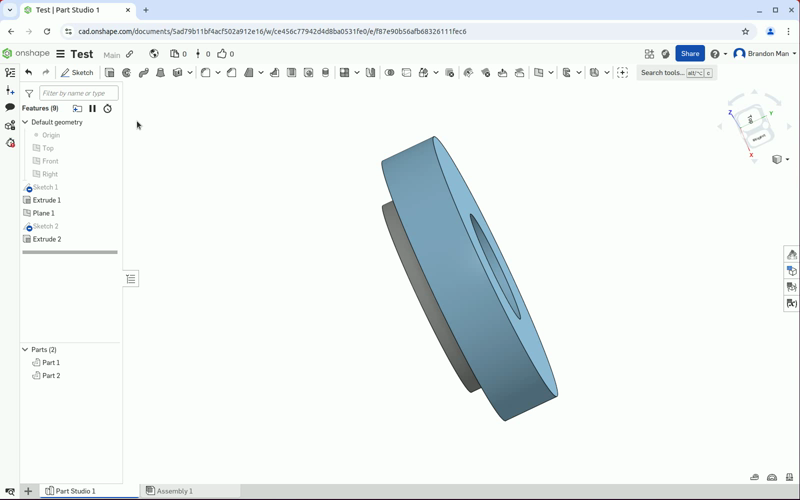
key(up, 2)
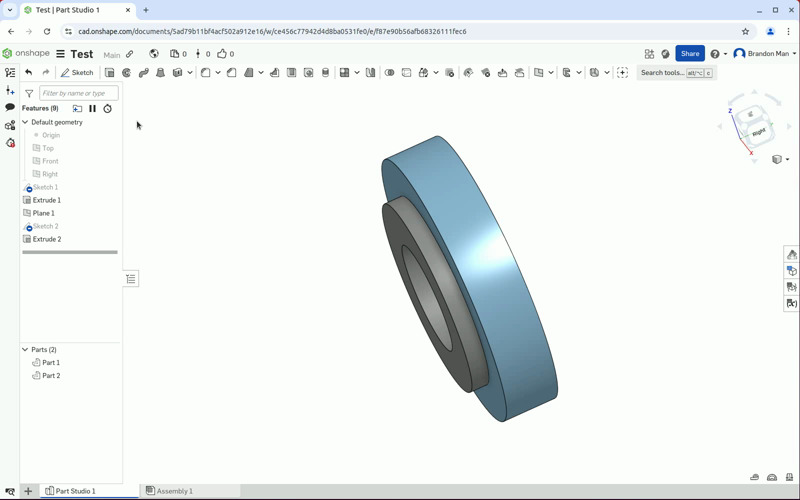
key(right, 2)
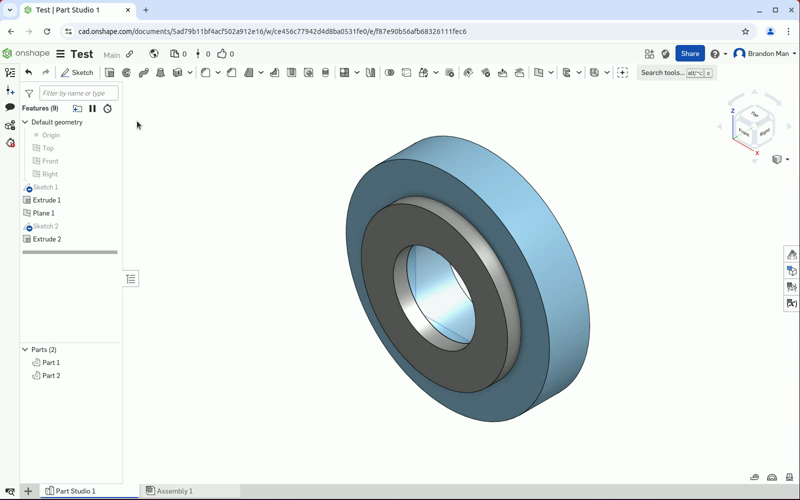
mouse_move(73, 189)
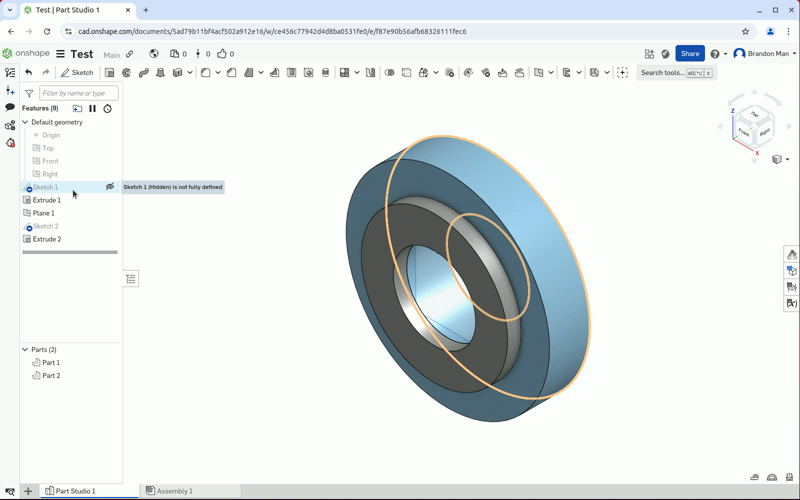
click(73, 189)